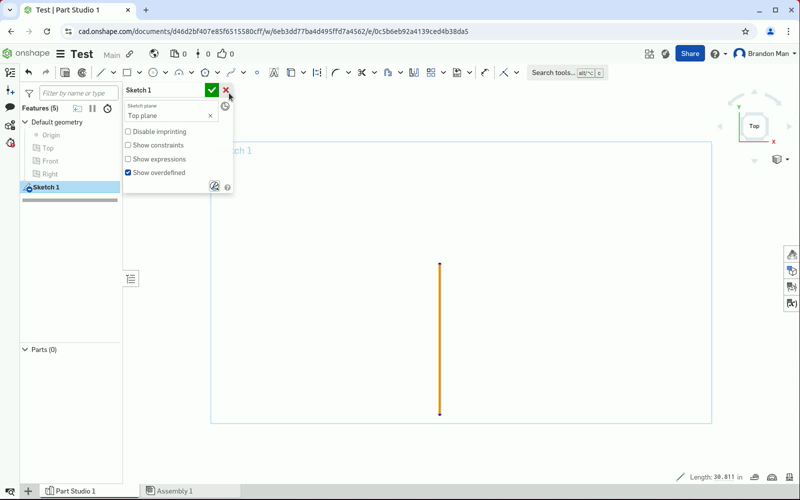
key(shift+h)
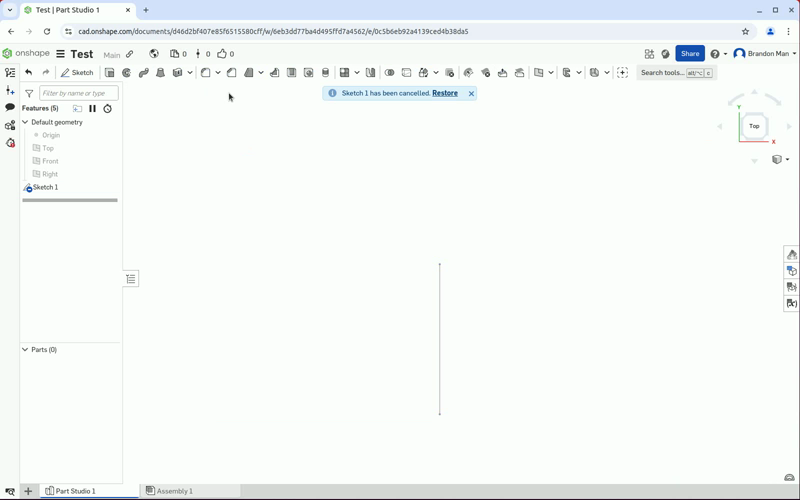
key(shift+s)
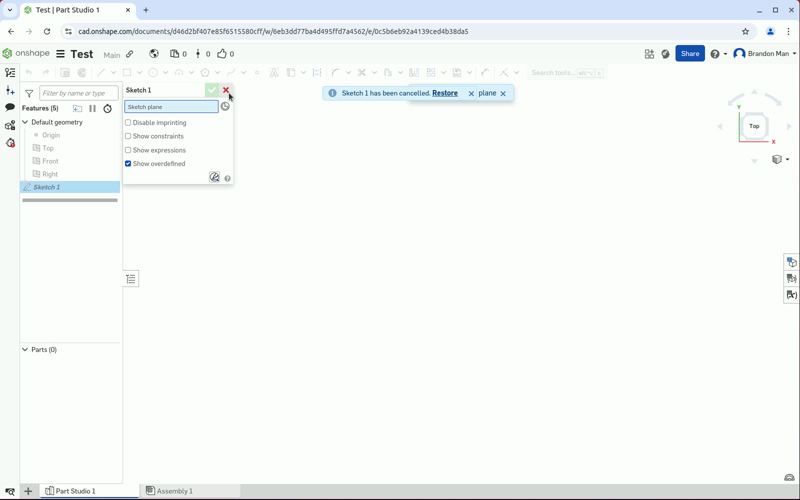
mouse_move(73, 150)
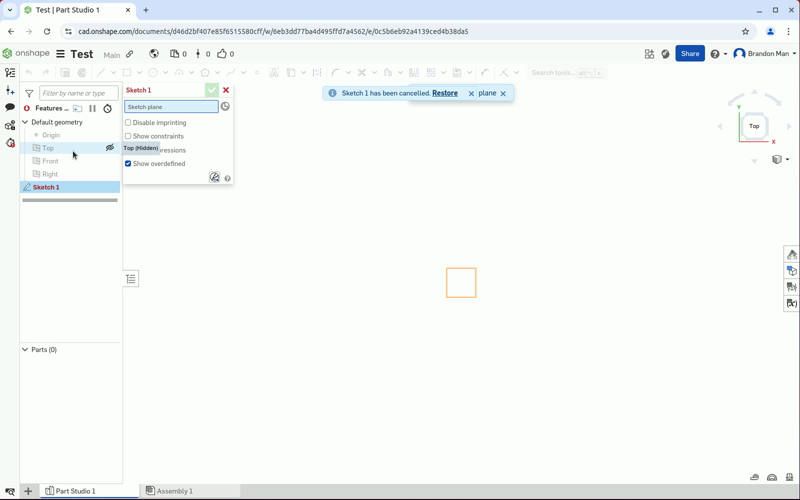
click(73, 150)
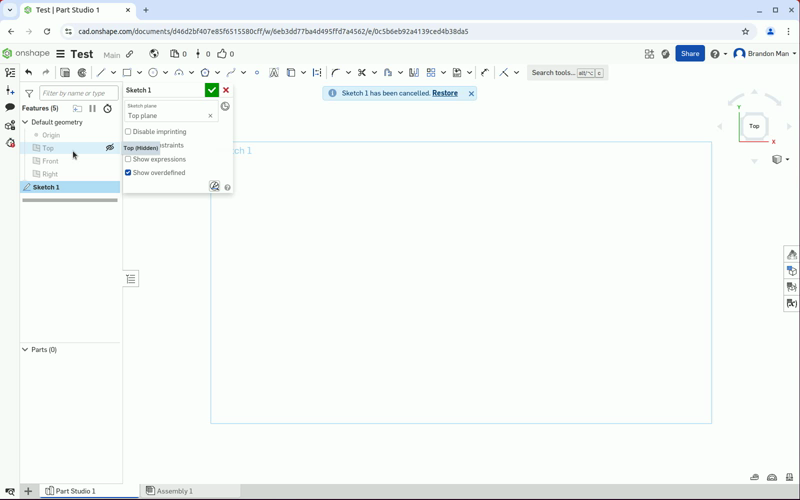
mouse_move(73, 352)
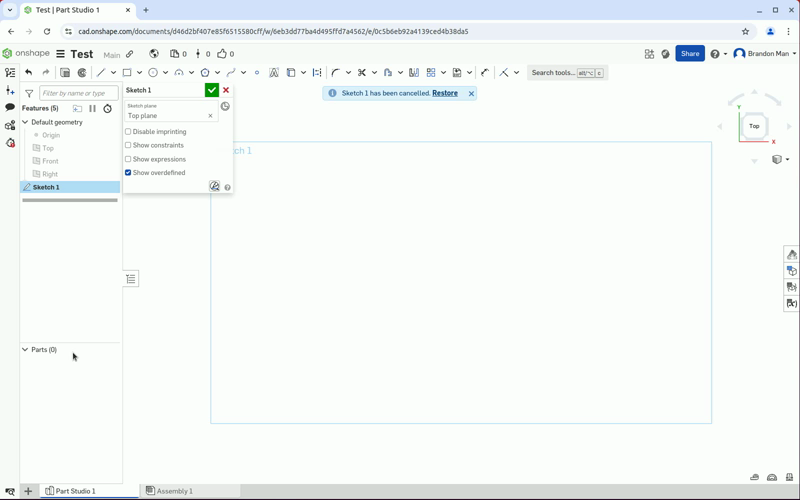
key(y)
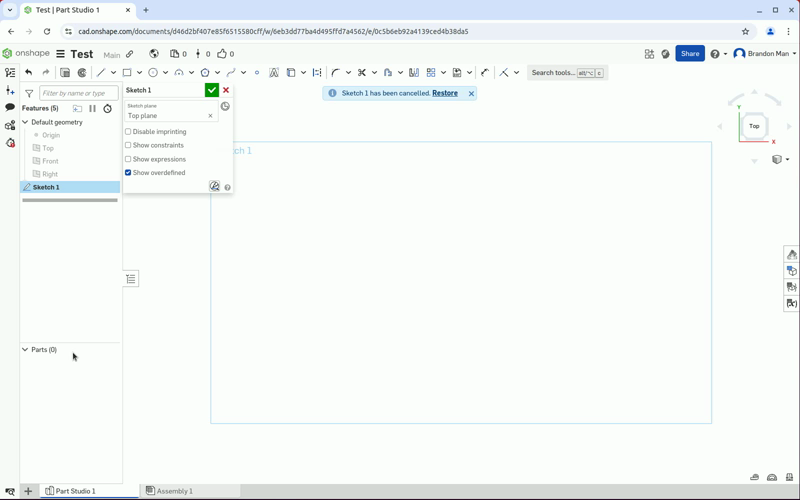
key(l)
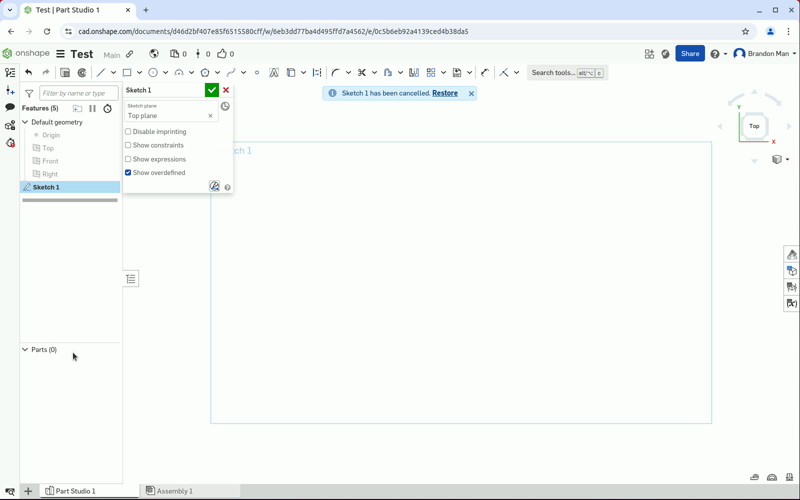
key_down(shift)
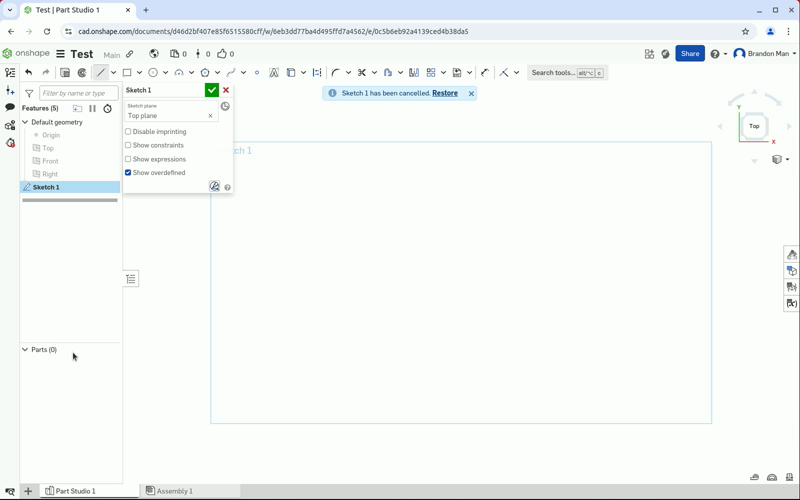
mouse_move(351, 281)
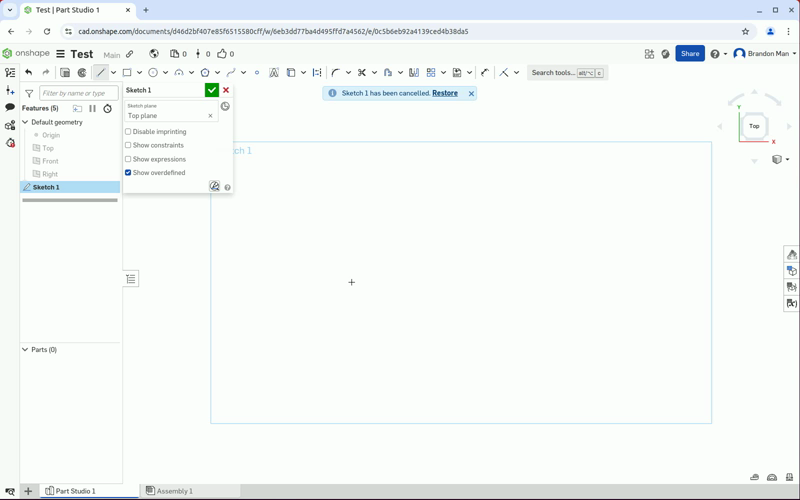
click(351, 281)
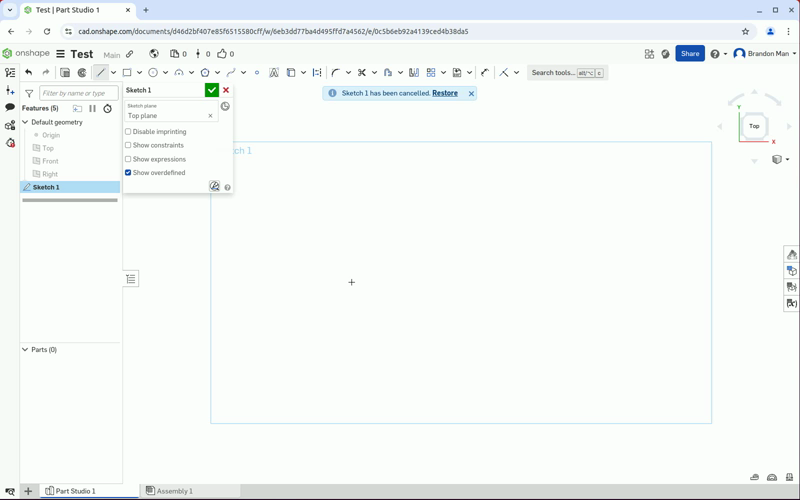
key_up(shift)
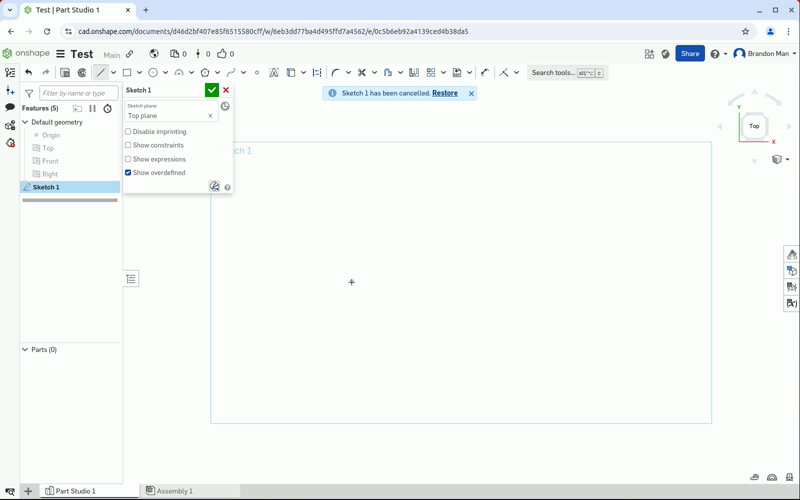
key_down(shift)
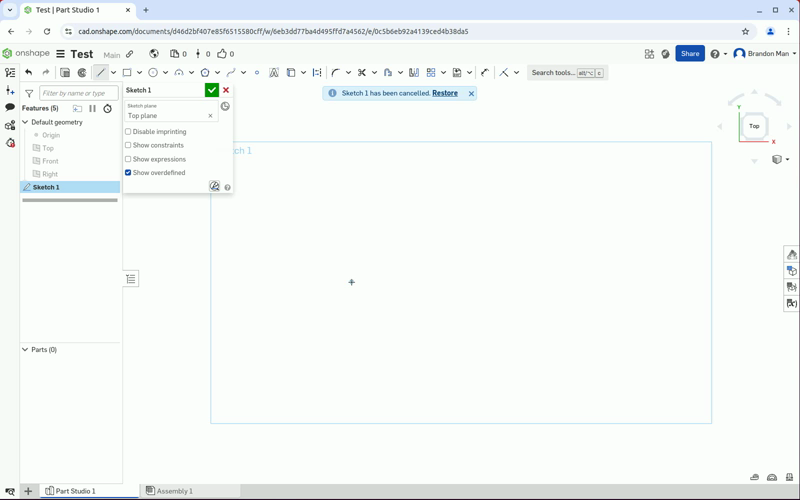
mouse_move(461, 282)
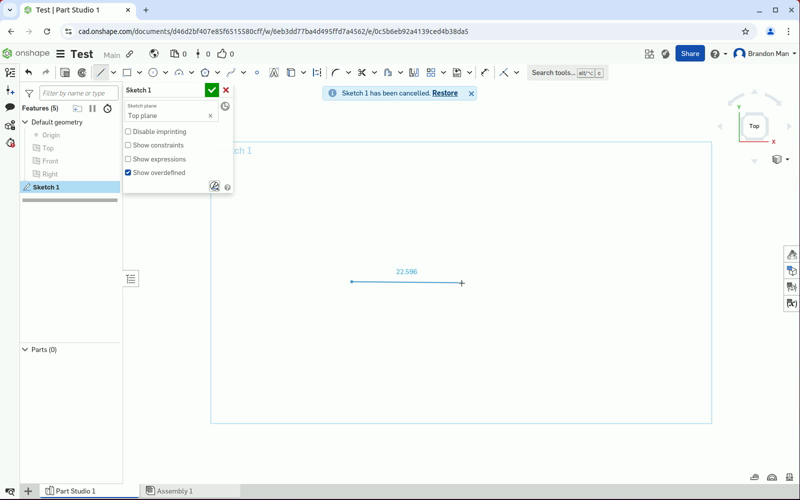
click(461, 282)
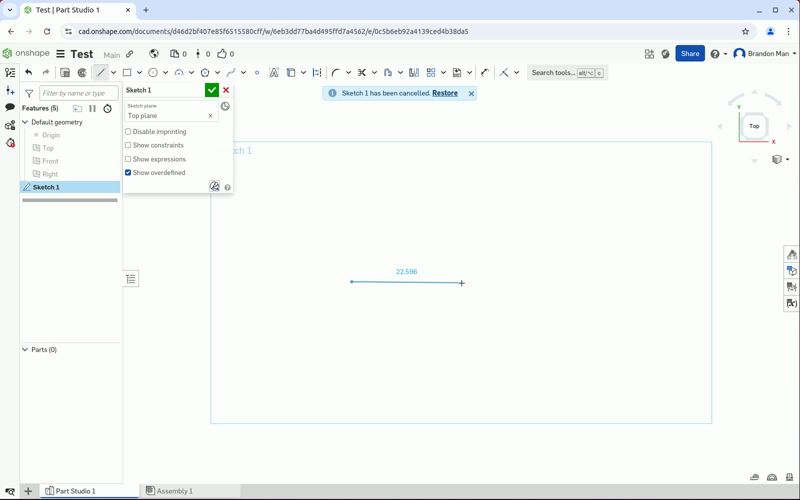
key_up(shift)
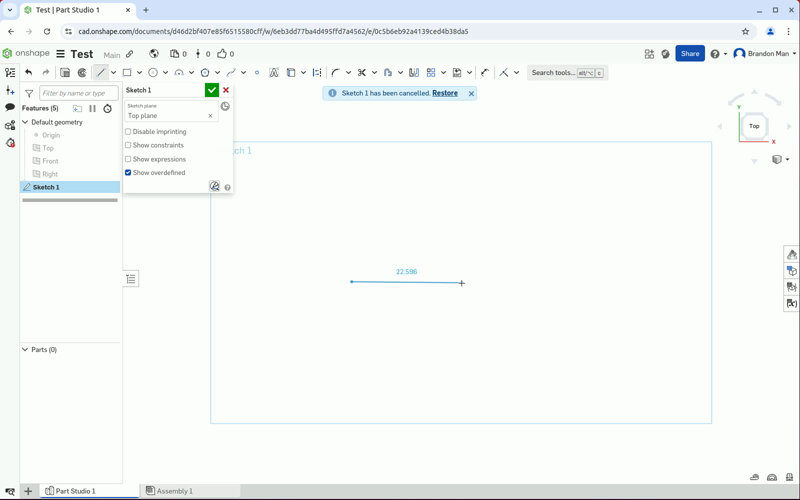
key_down(shift)
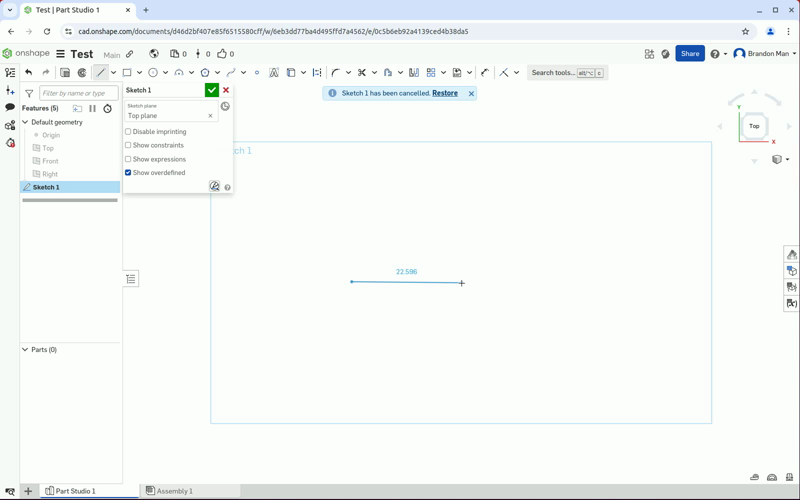
mouse_move(461, 182)
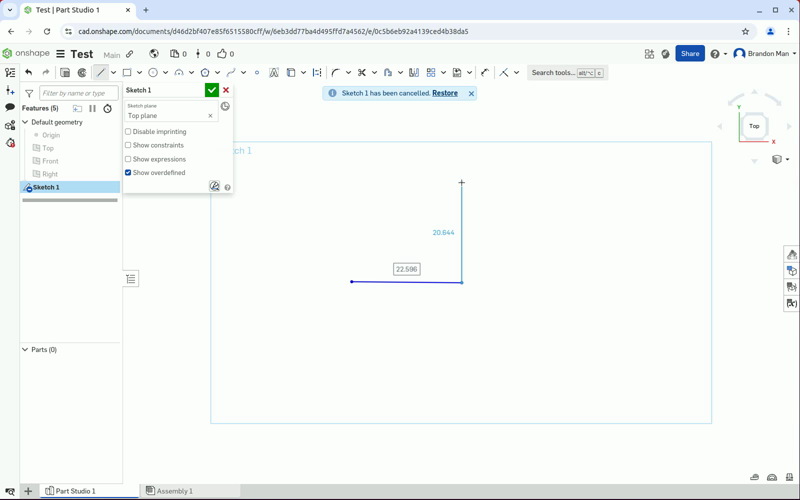
click(461, 182)
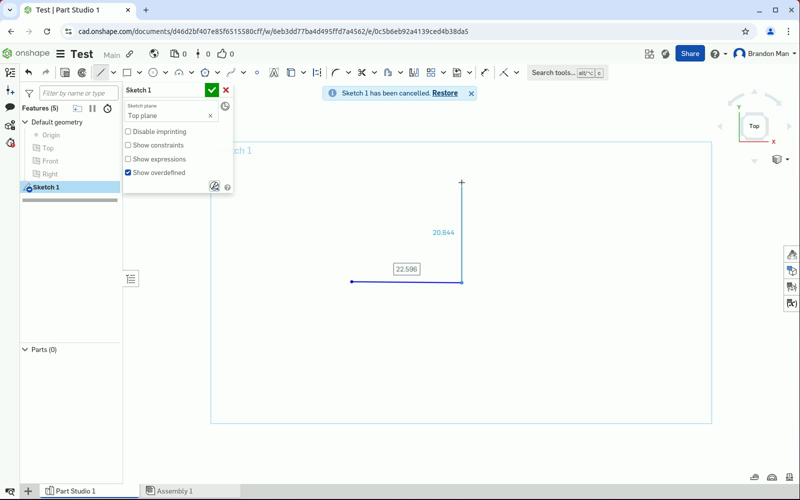
key_up(shift)
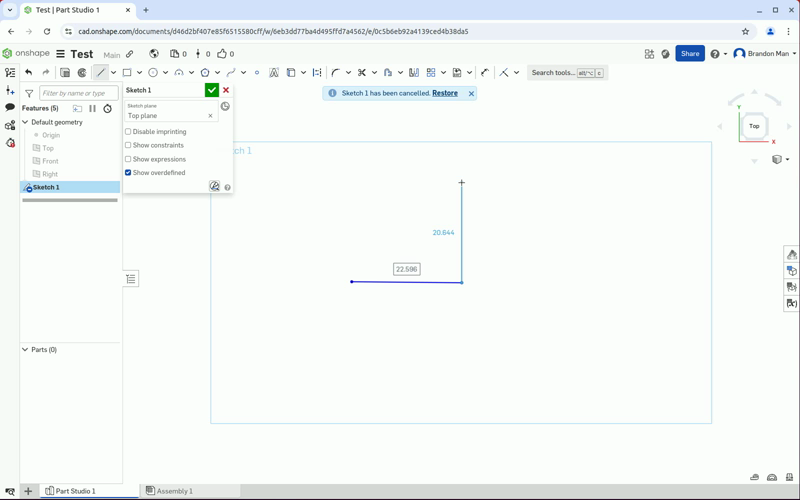
key_down(shift)
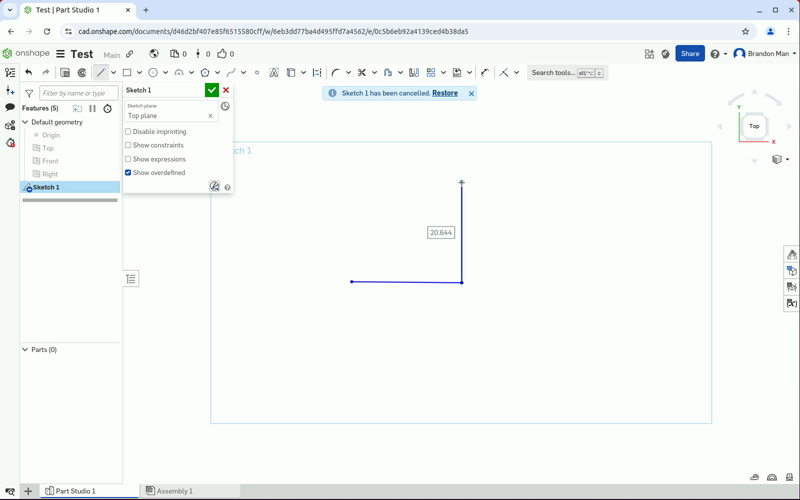
mouse_move(351, 182)
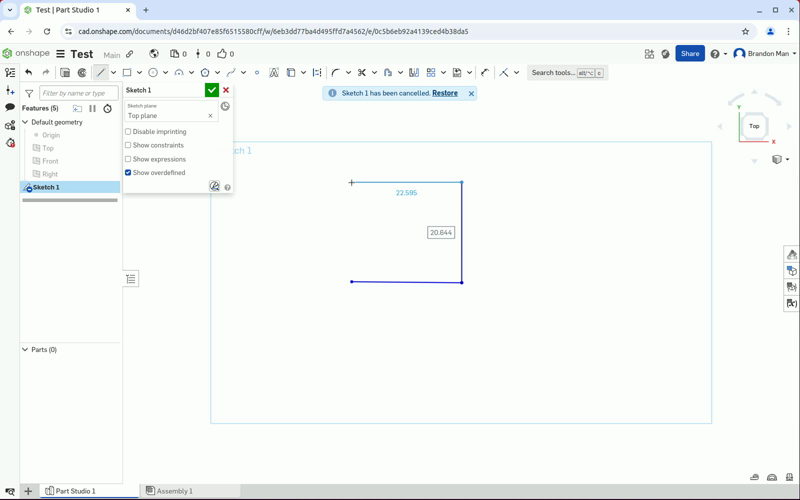
click(351, 182)
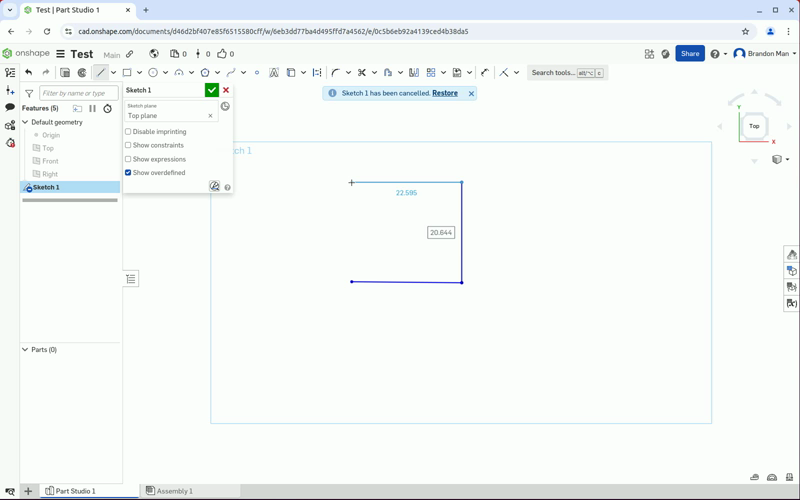
key_up(shift)
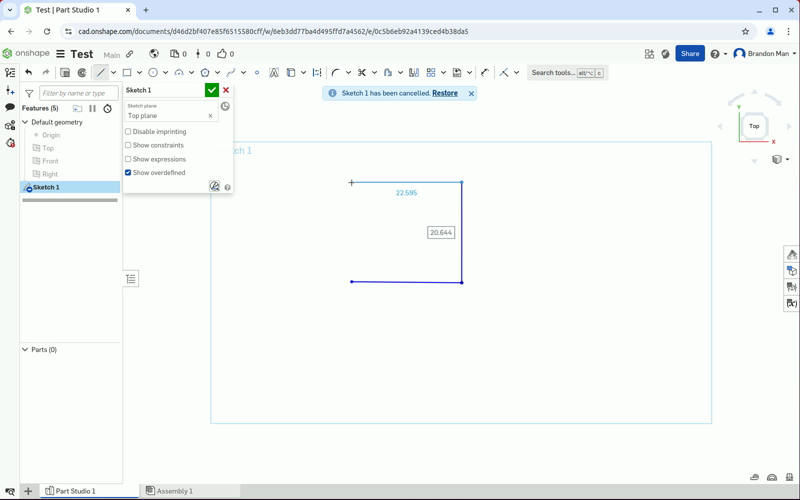
key_down(shift)
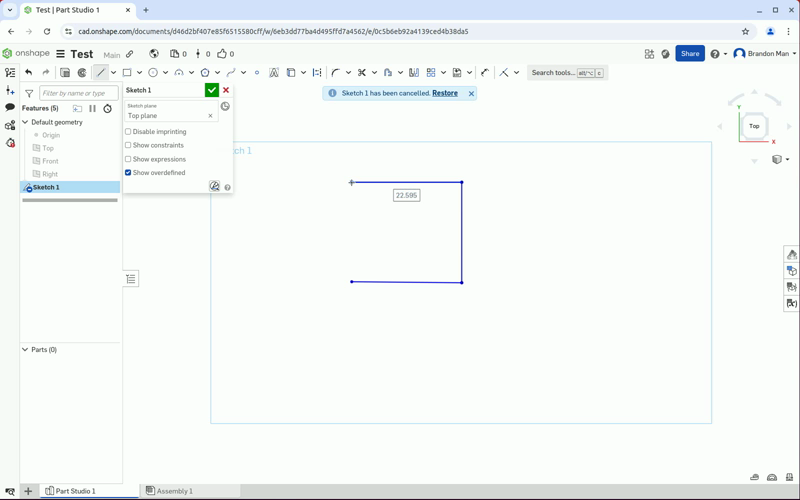
mouse_move(351, 281)
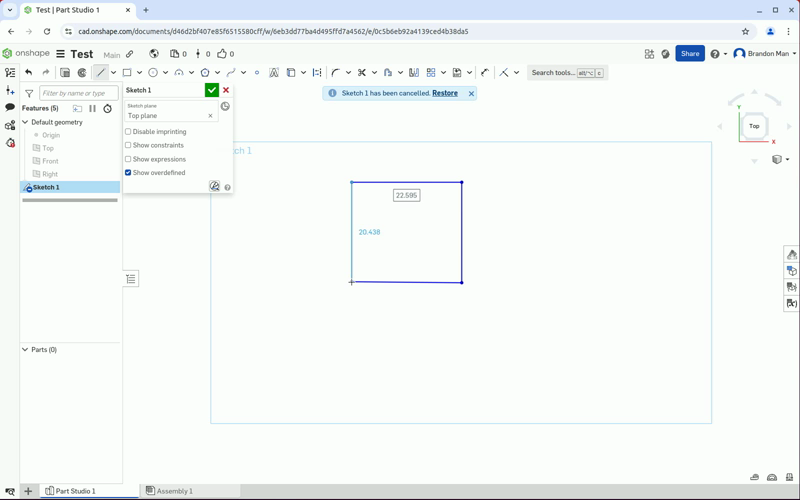
key_up(shift)
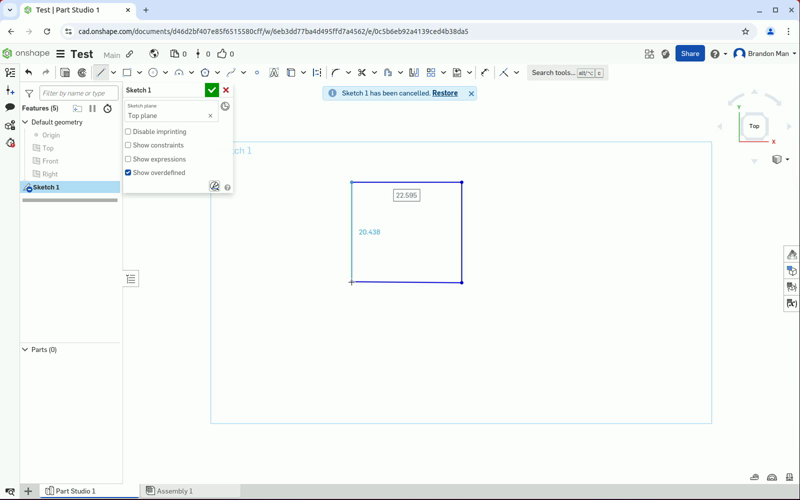
click(351, 281)
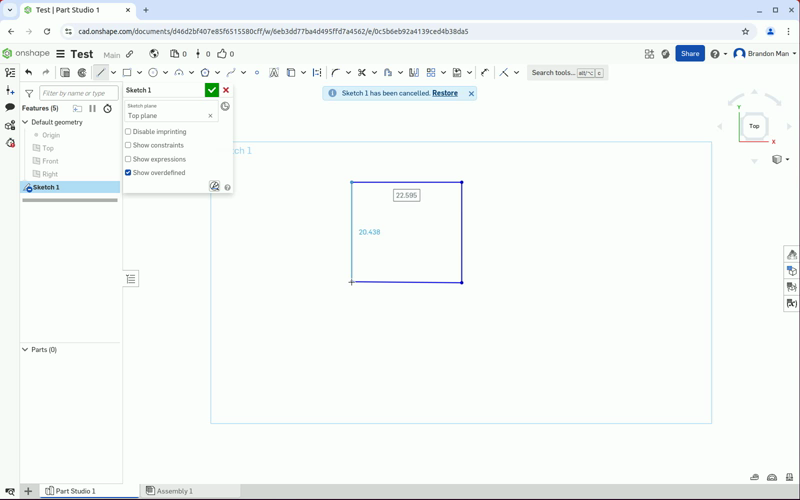
key(esc)
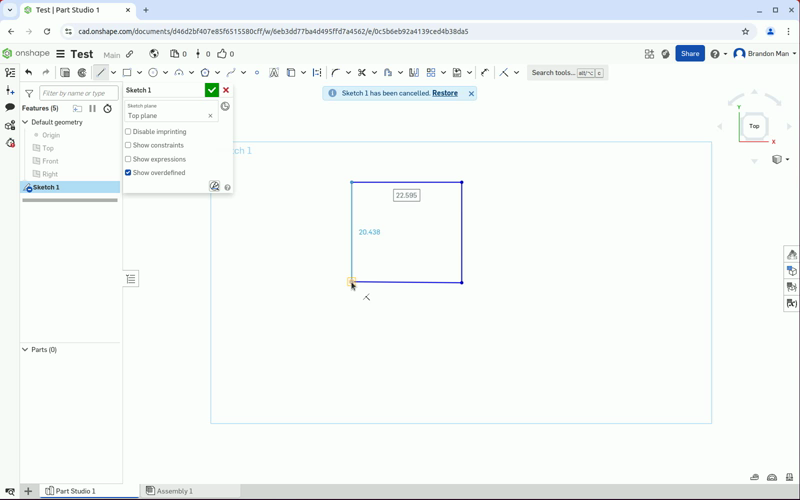
mouse_move(406, 249)
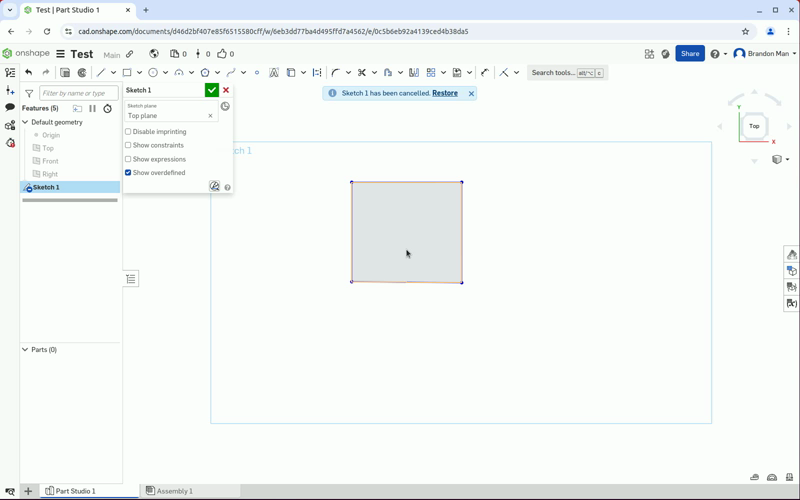
click(406, 249)
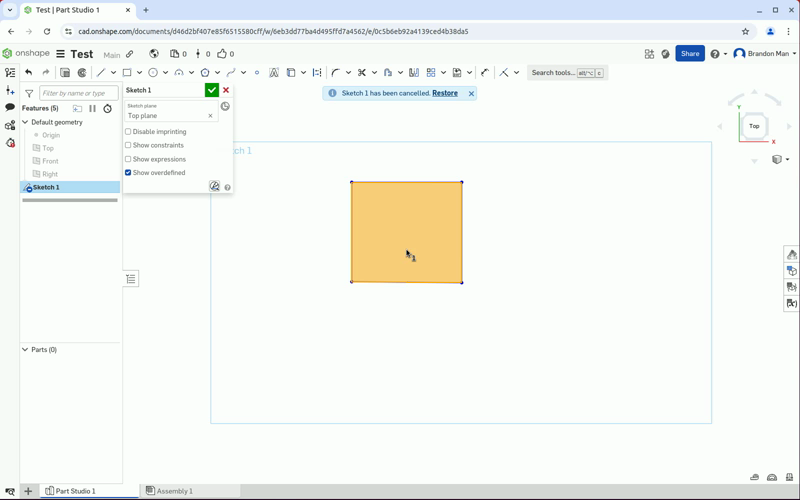
mouse_move(73, 352)
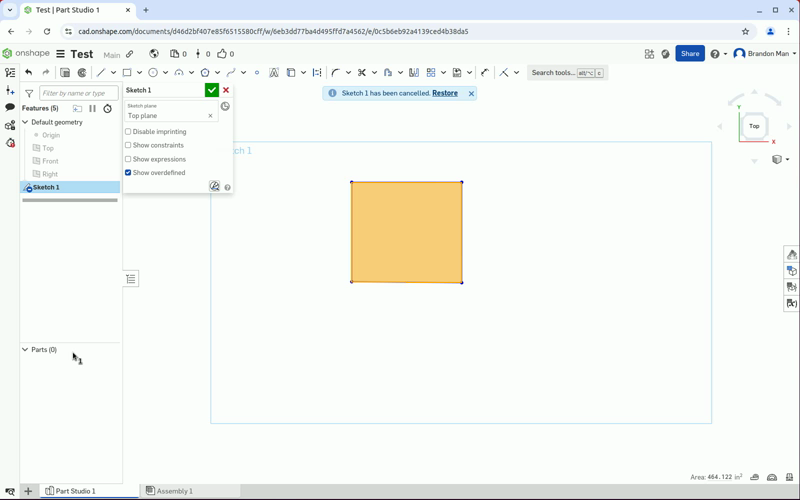
key(shift+y)
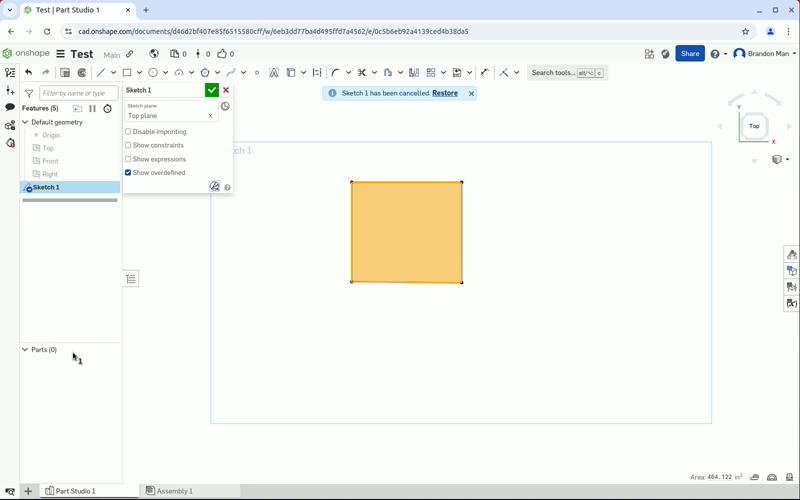
key(shift+e)
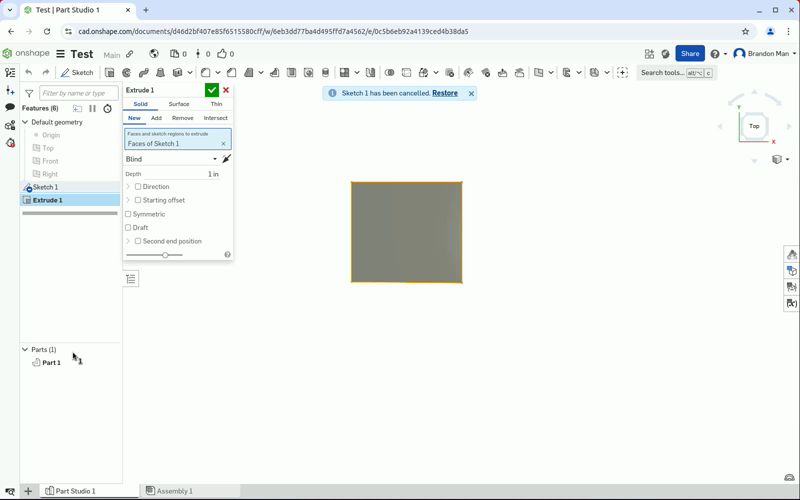
mouse_move(143, 106)
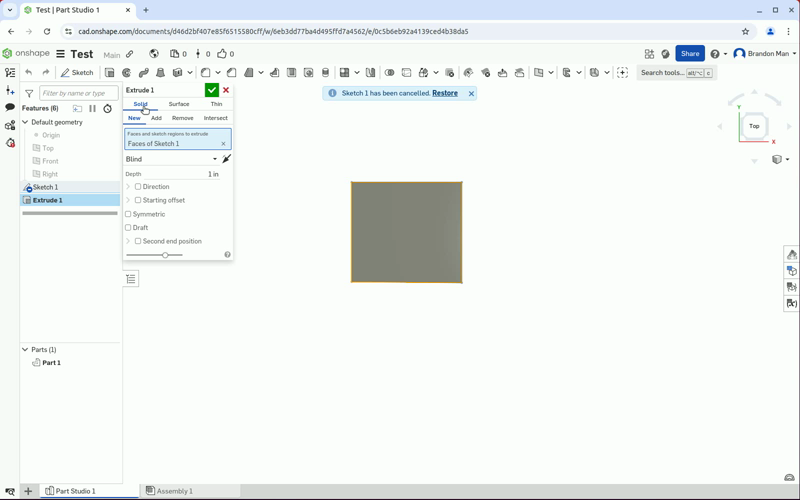
click(143, 106)
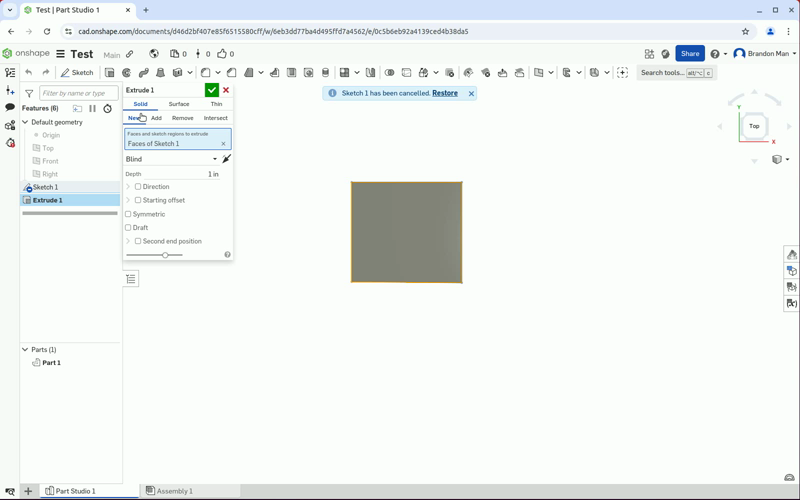
mouse_move(137, 120)
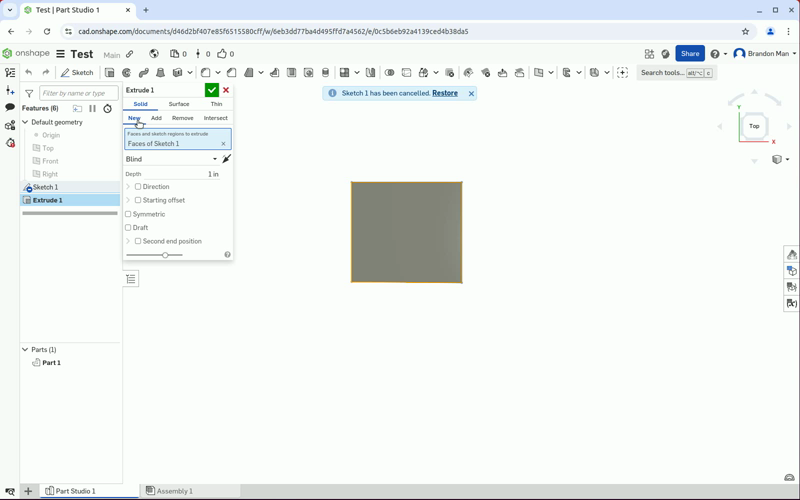
click(137, 120)
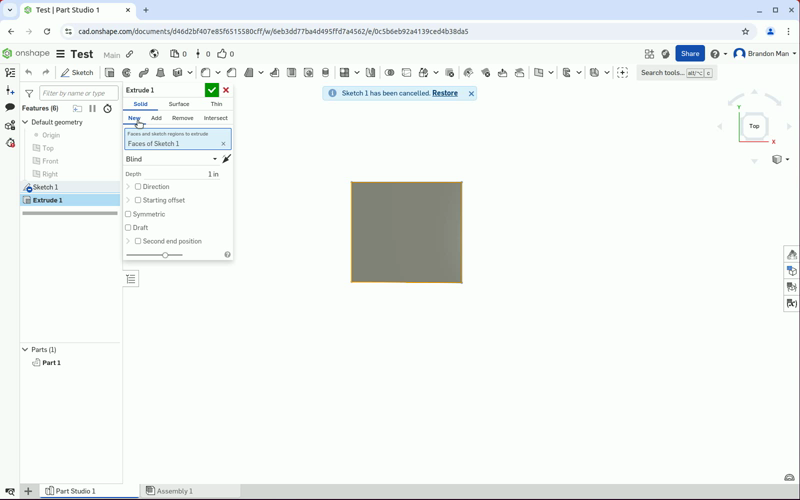
key(tab, 4)
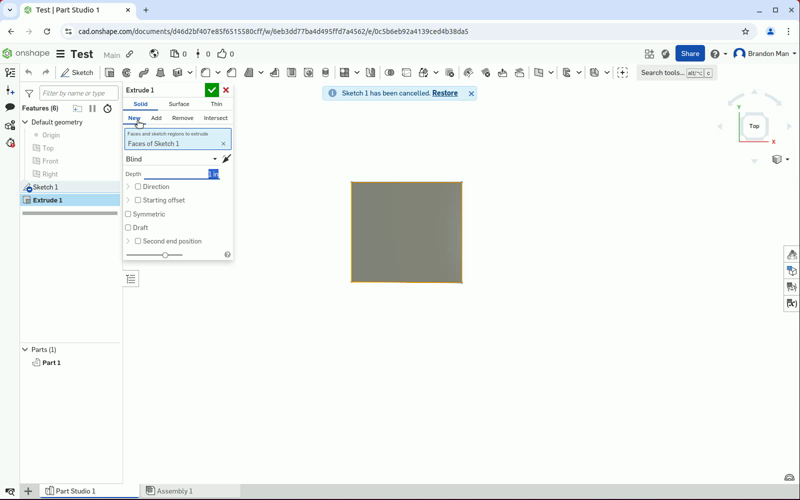
text(2.889)
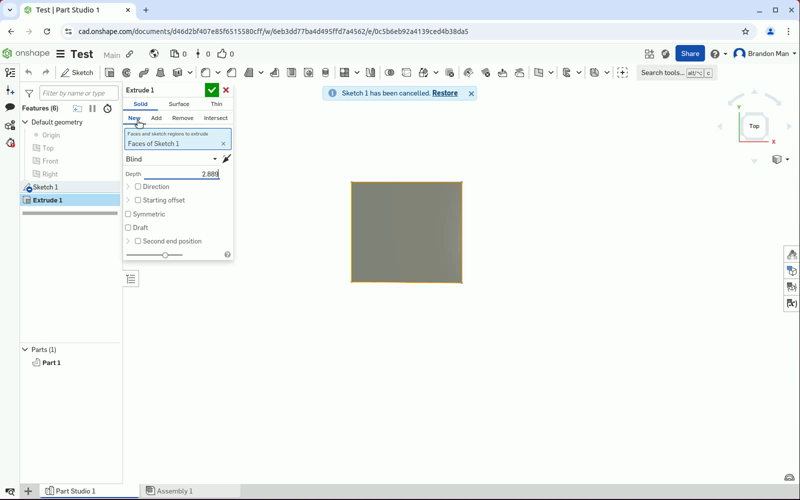
key(enter)
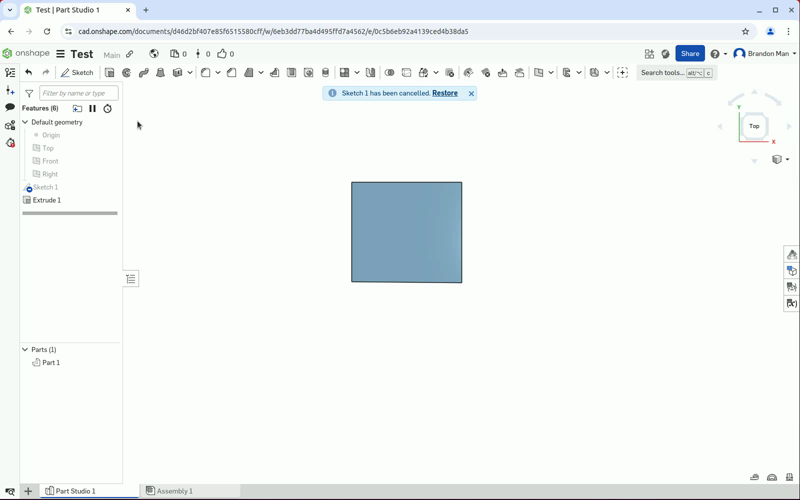
key(shift+h)
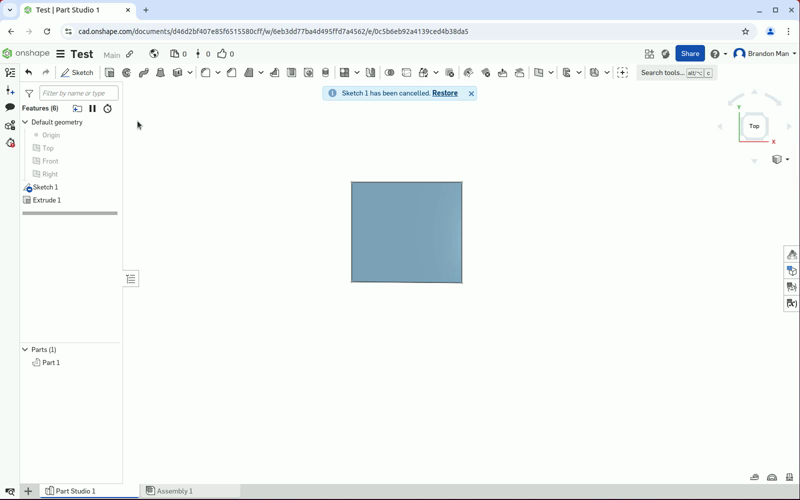
key(shift+h)
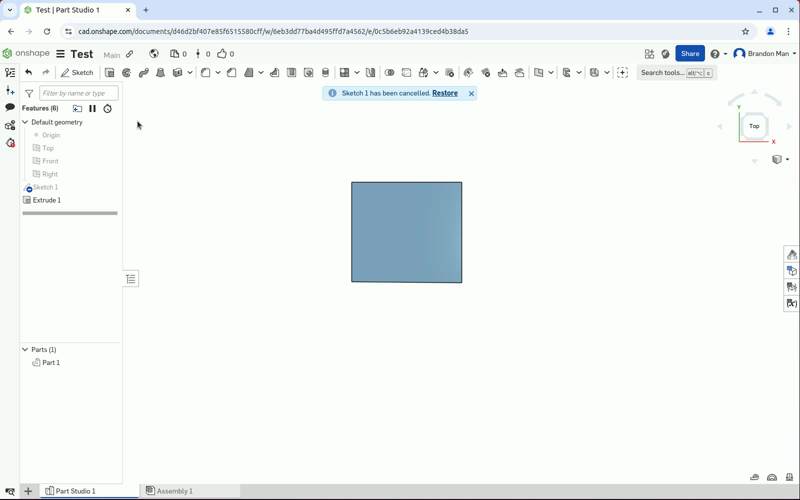
mouse_move(73, 189)
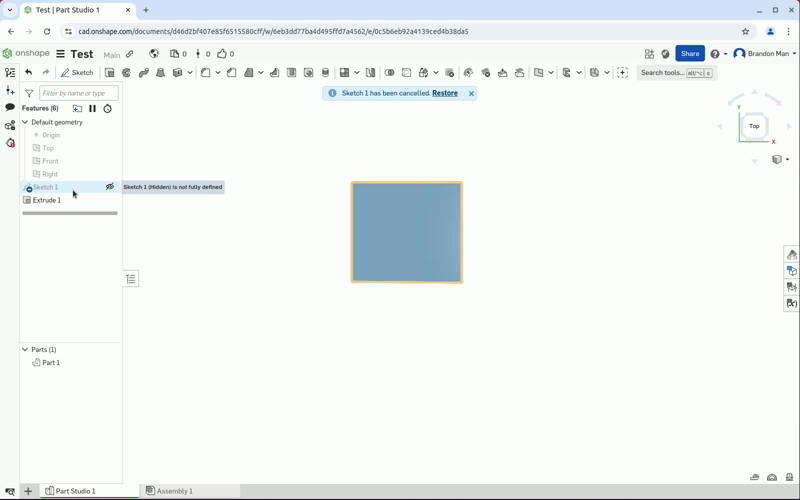
click(73, 189)
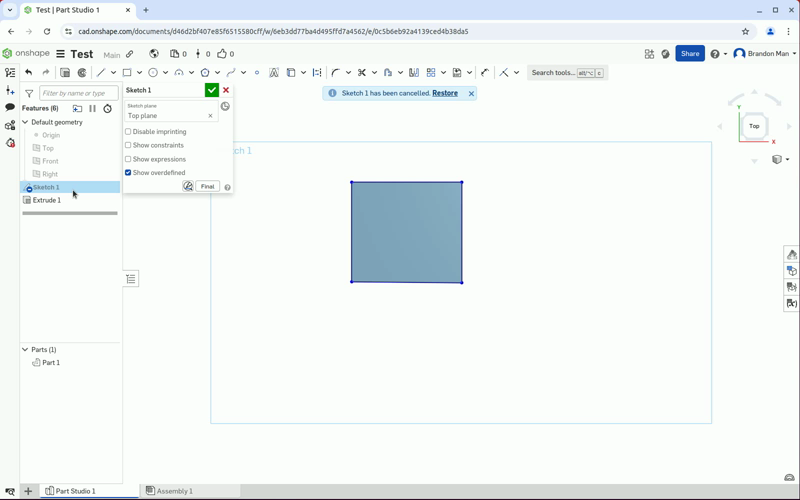
mouse_move(229, 92)
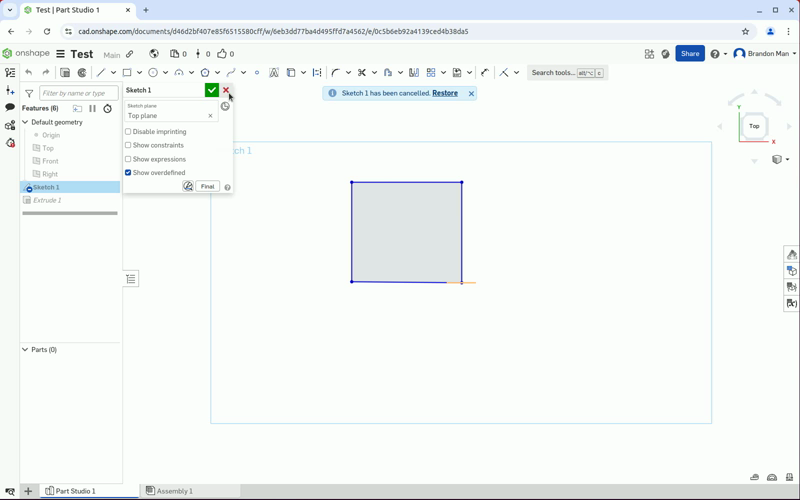
click(229, 92)
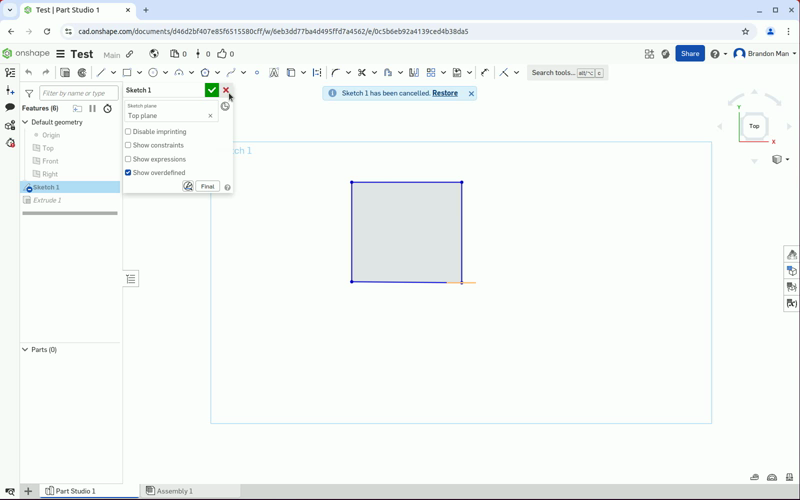
key(shift+s)
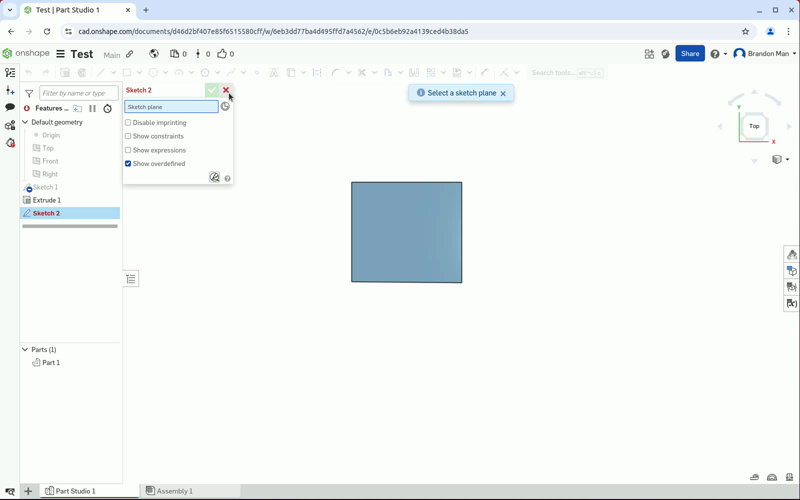
mouse_move(73, 150)
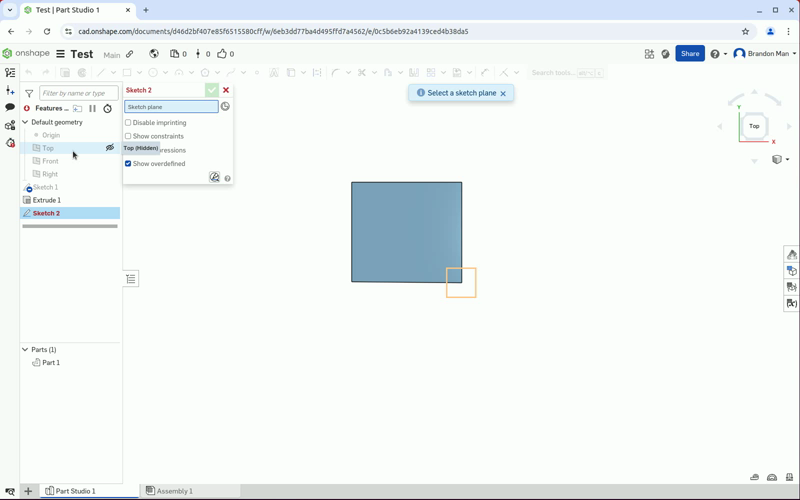
click(73, 150)
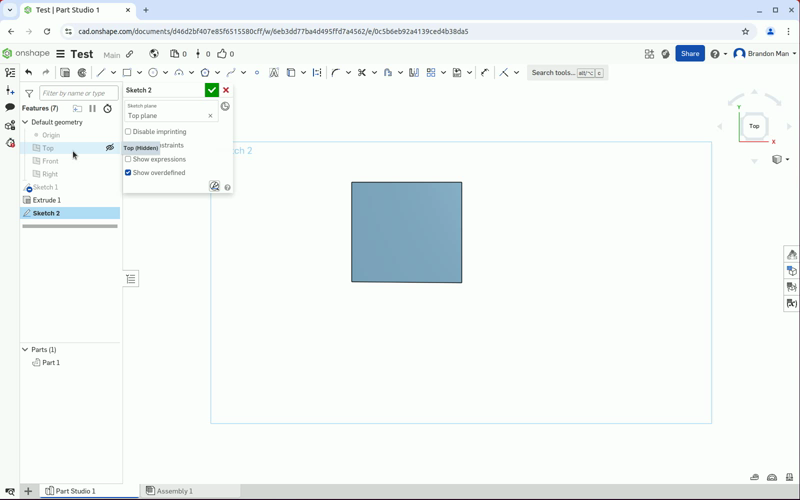
mouse_move(73, 352)
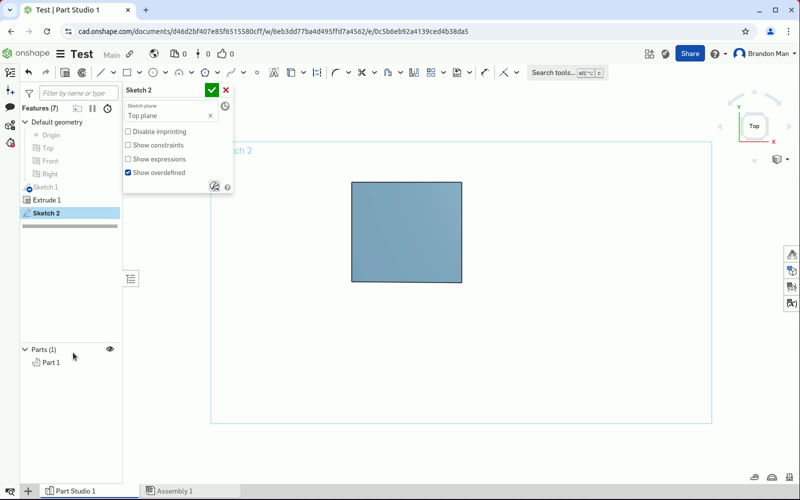
key(y)
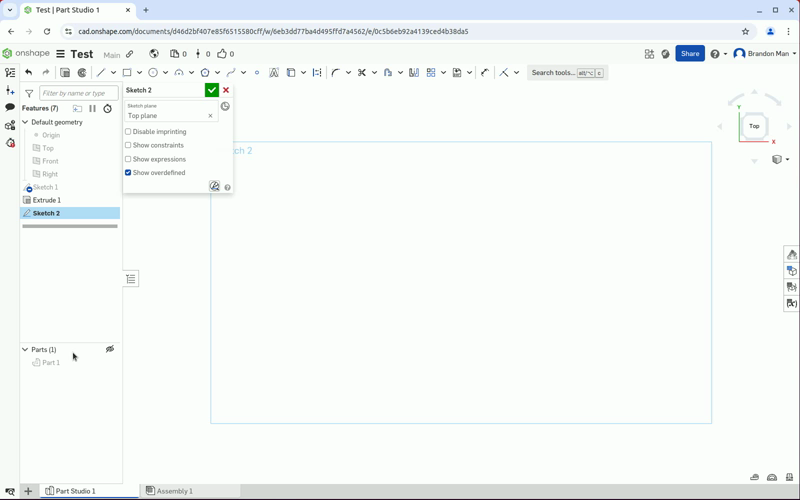
key(l)
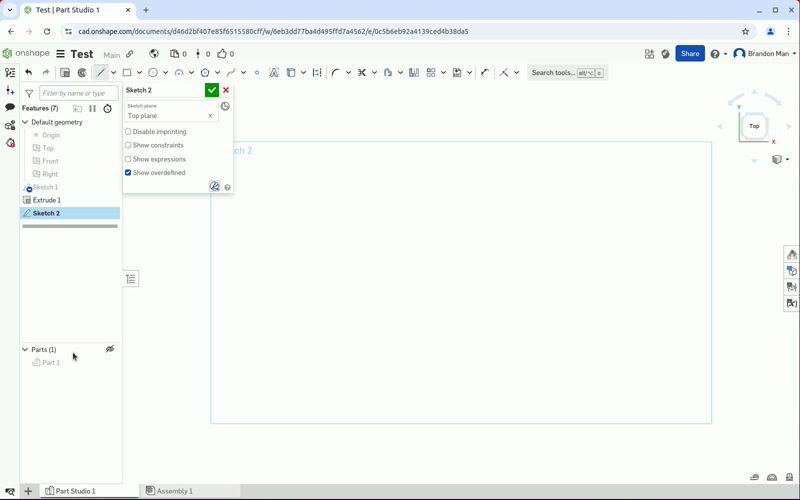
key_down(shift)
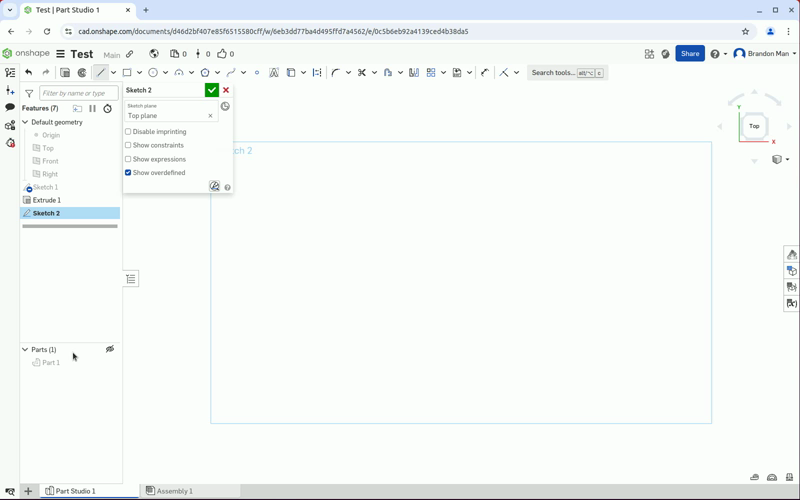
mouse_move(463, 382)
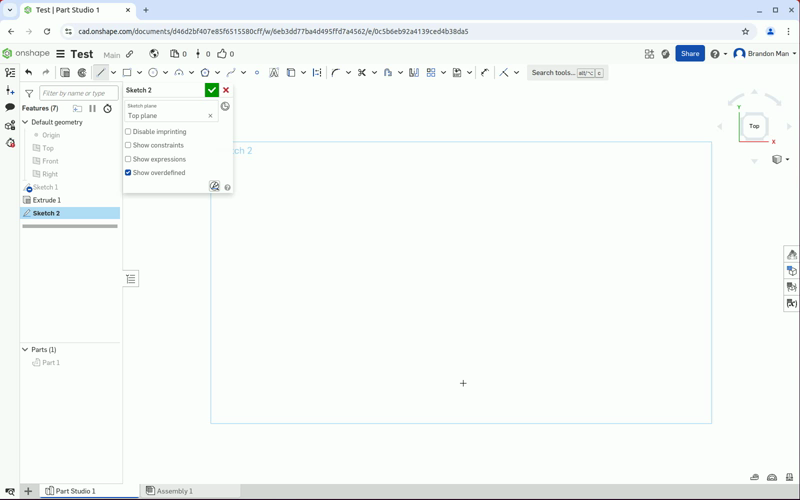
click(463, 382)
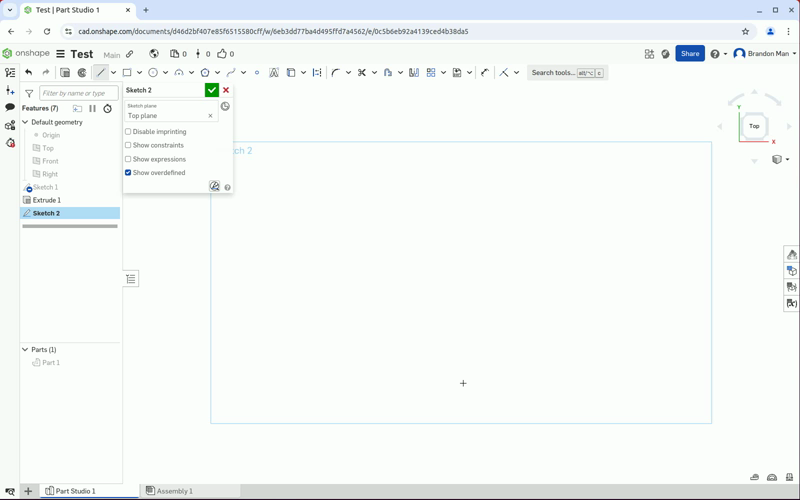
key_up(shift)
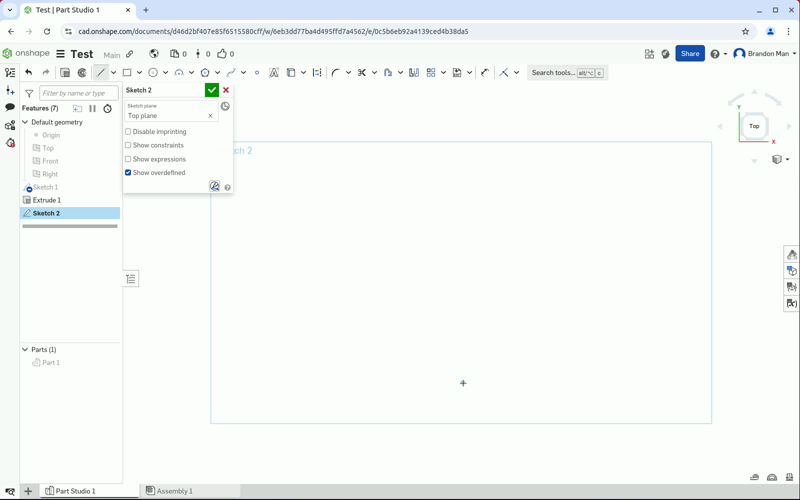
key_down(shift)
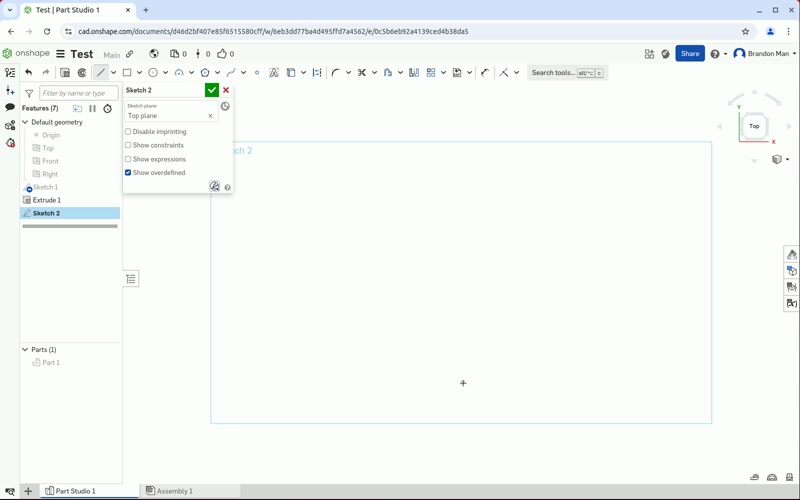
mouse_move(573, 382)
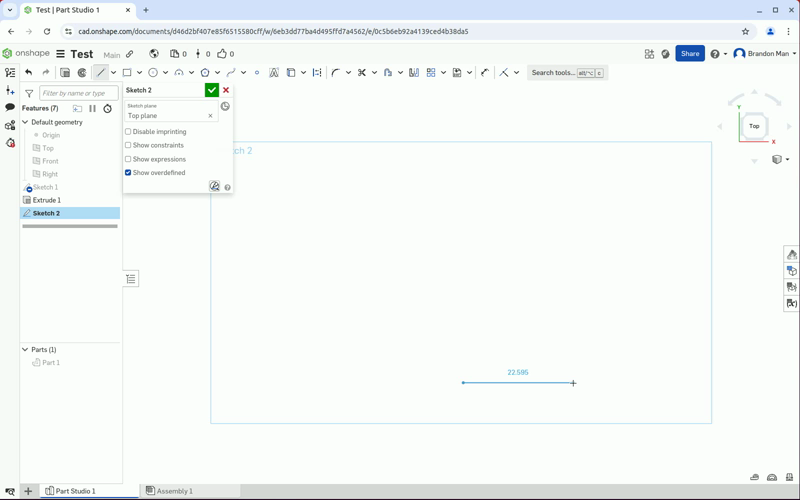
click(573, 382)
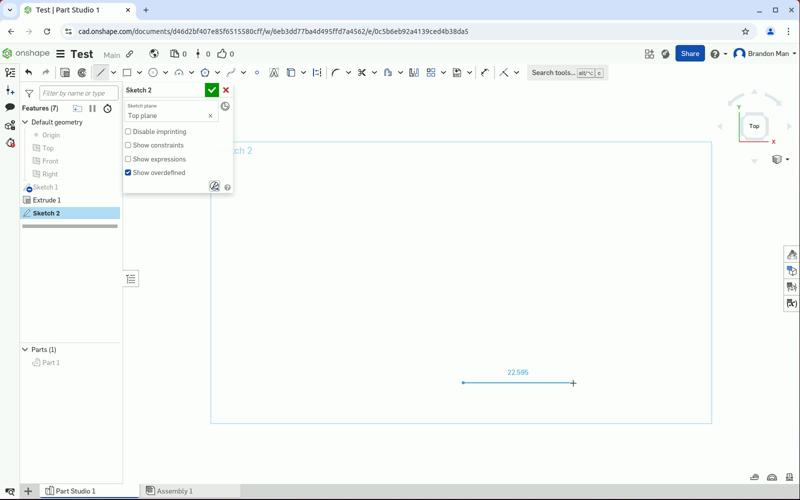
key_up(shift)
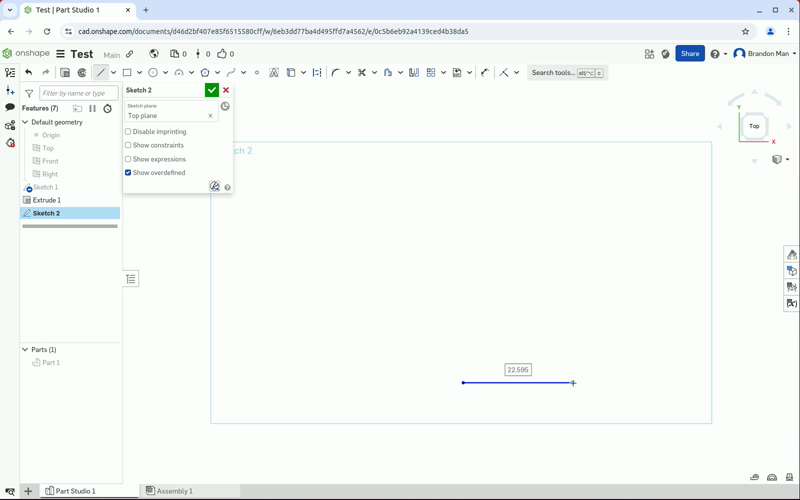
key_down(shift)
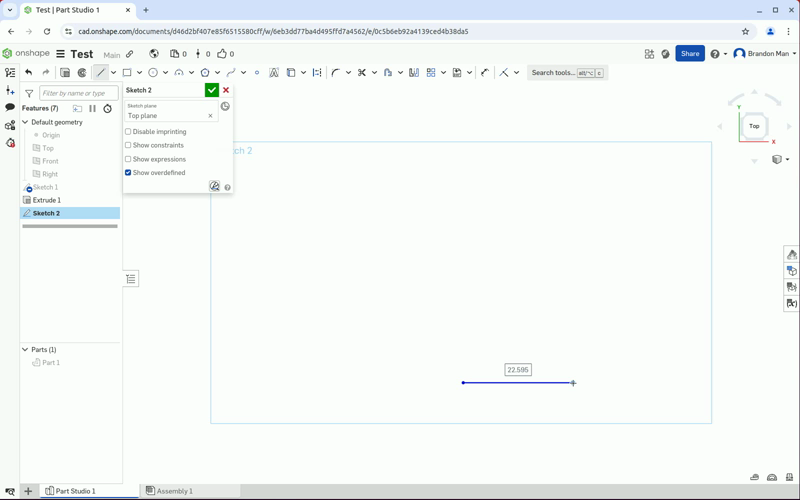
mouse_move(573, 283)
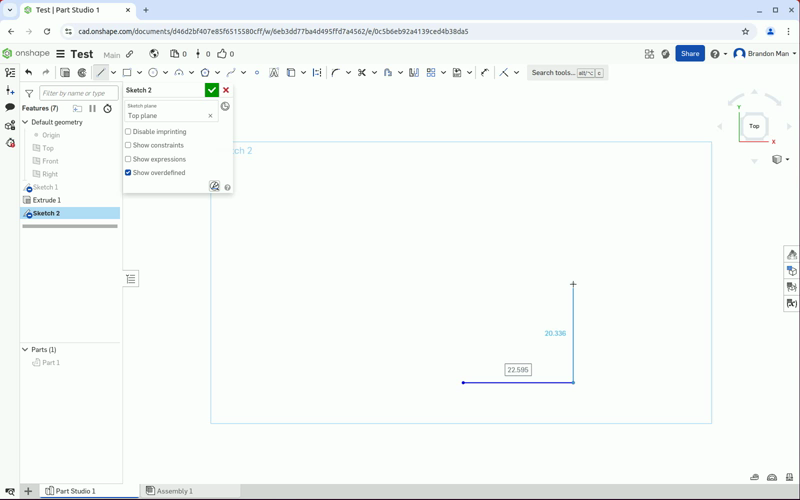
click(573, 283)
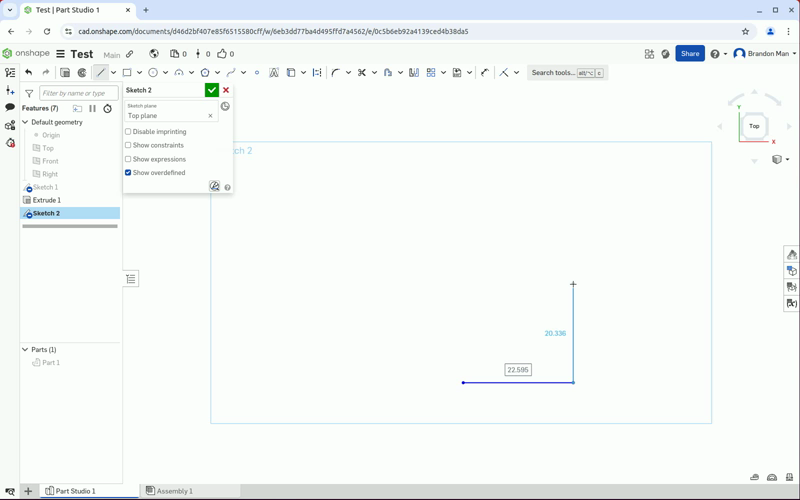
key_up(shift)
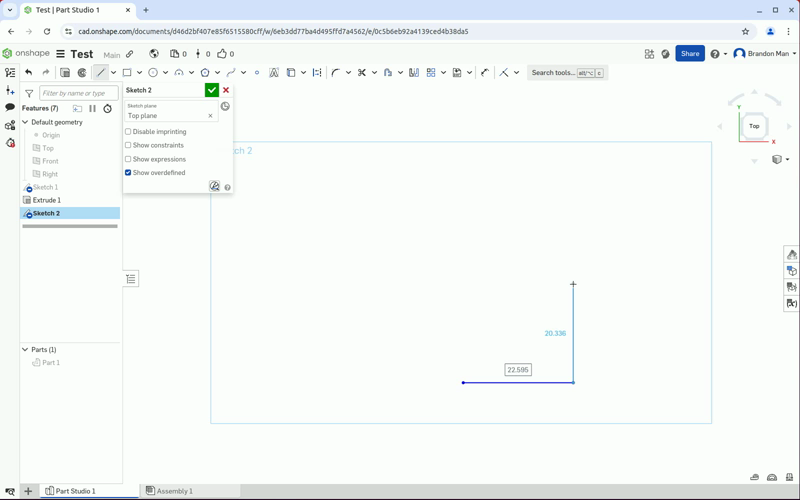
key_down(shift)
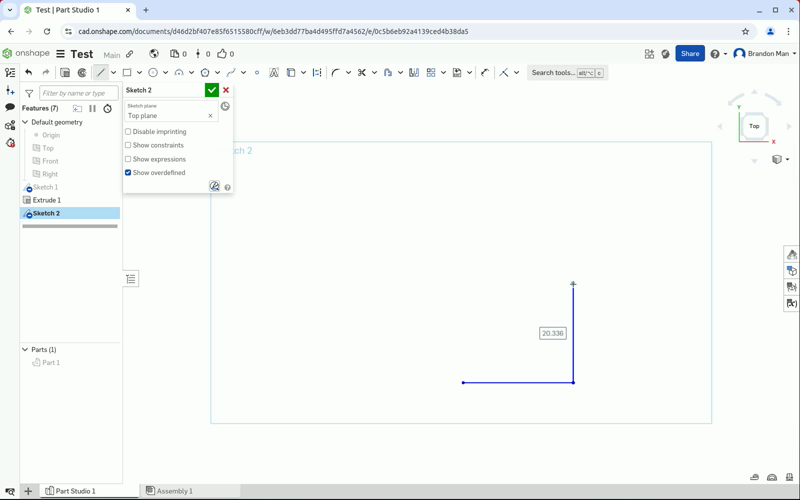
mouse_move(463, 282)
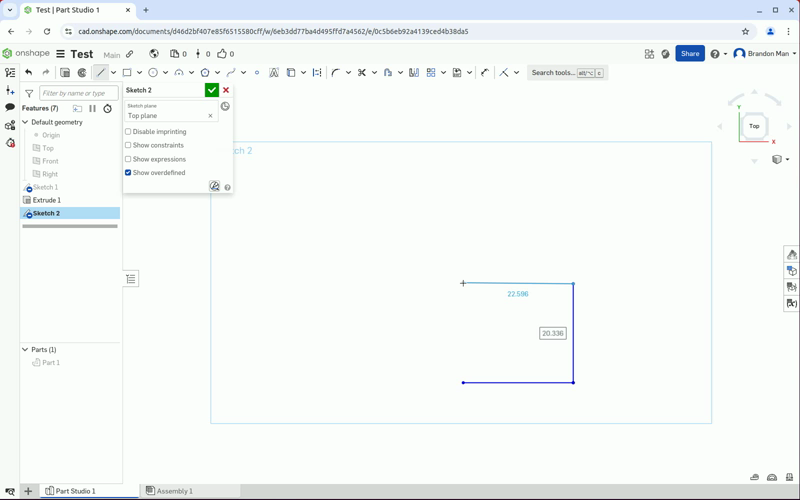
click(463, 282)
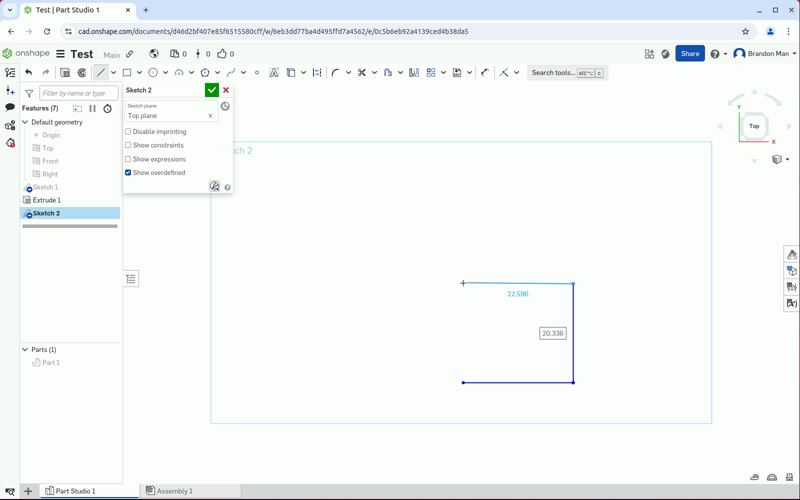
key_up(shift)
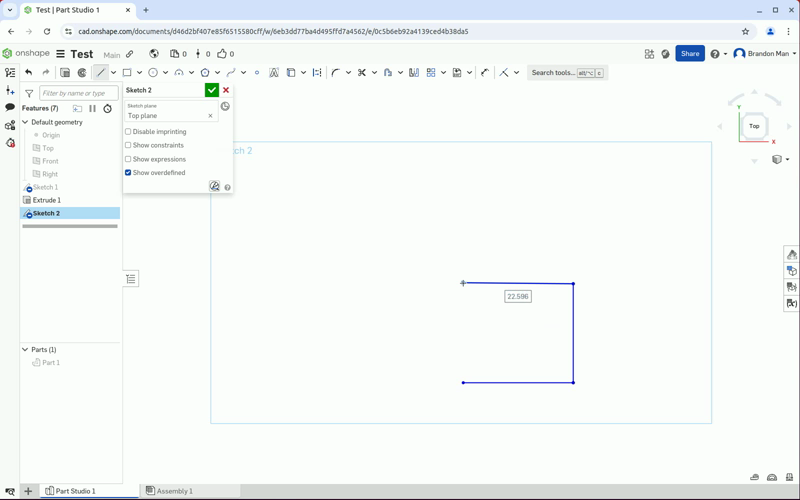
key_down(shift)
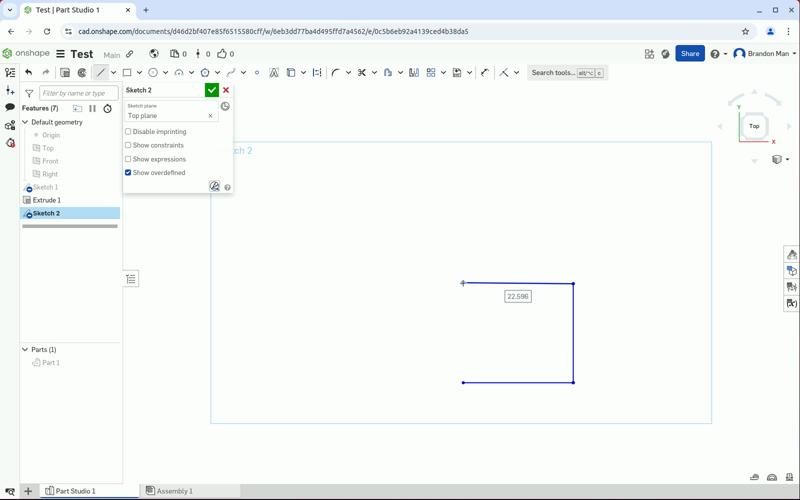
mouse_move(463, 382)
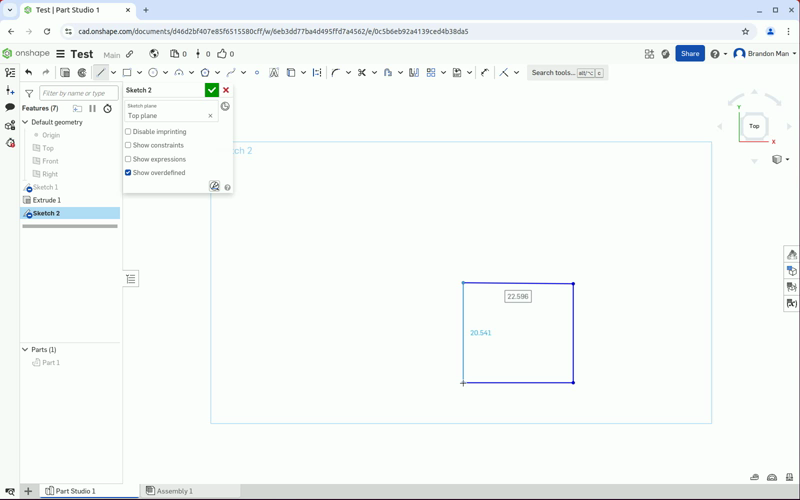
key_up(shift)
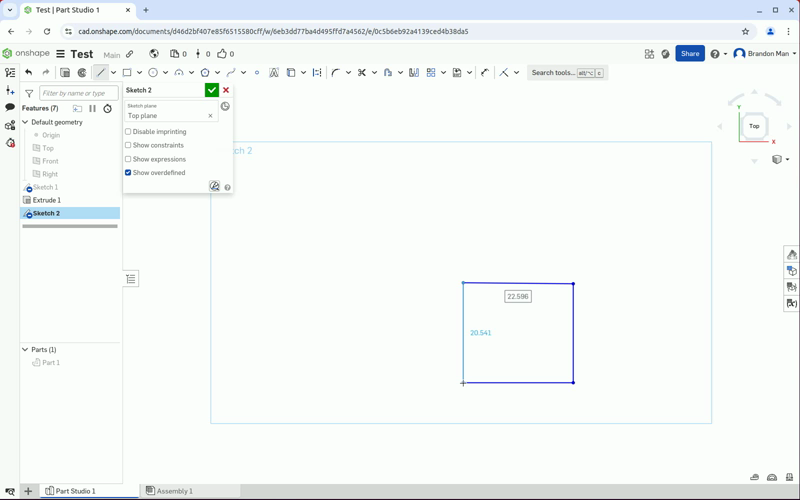
click(463, 382)
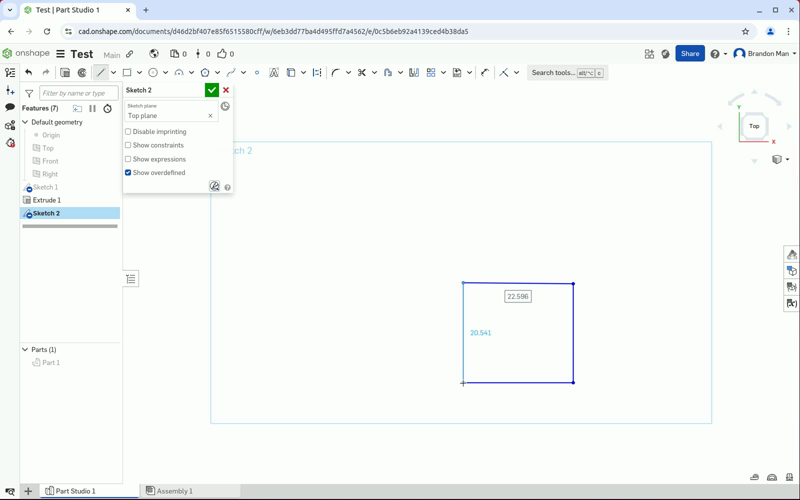
key(esc)
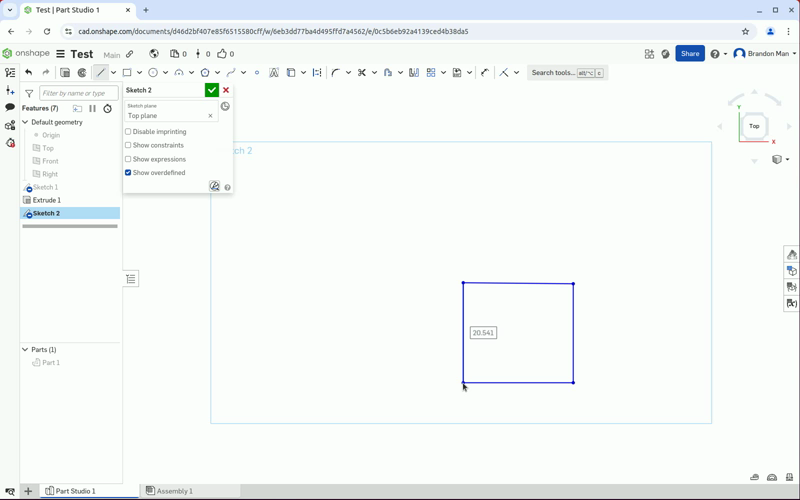
mouse_move(476, 353)
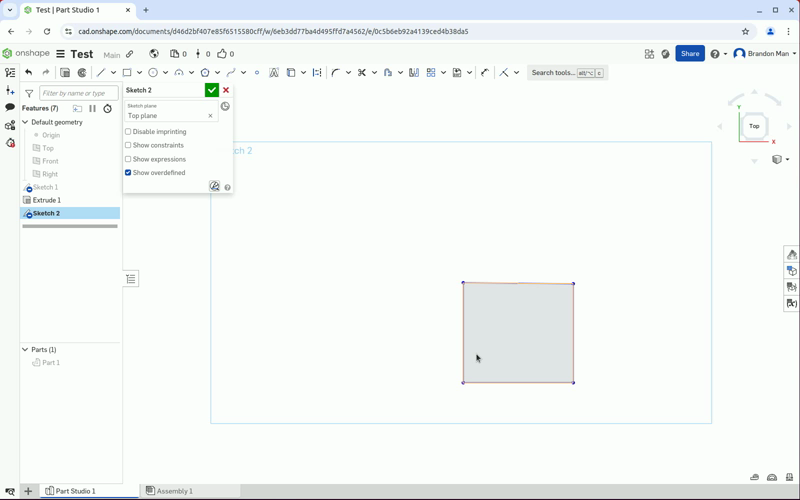
click(476, 353)
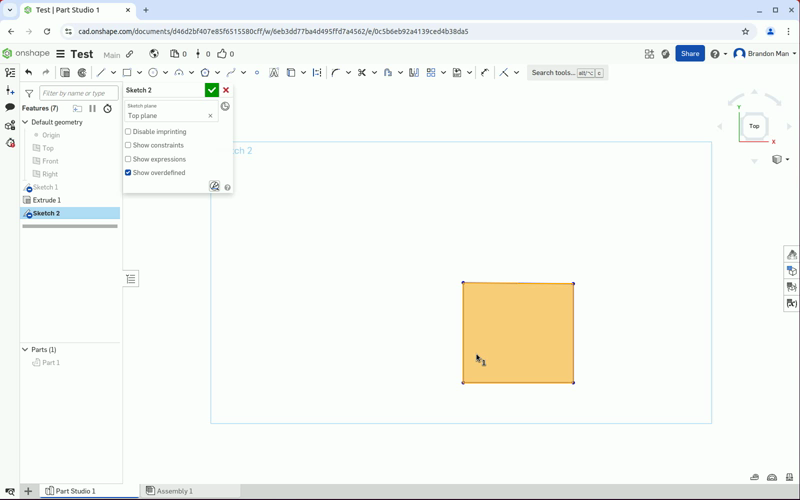
mouse_move(73, 352)
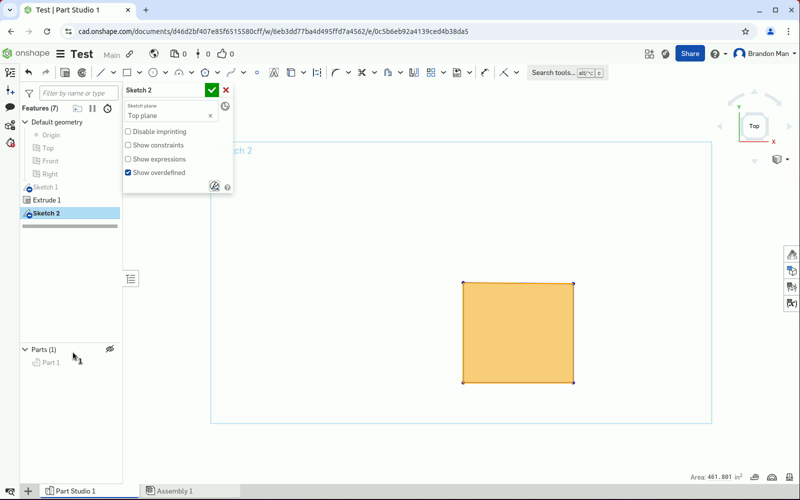
key(shift+y)
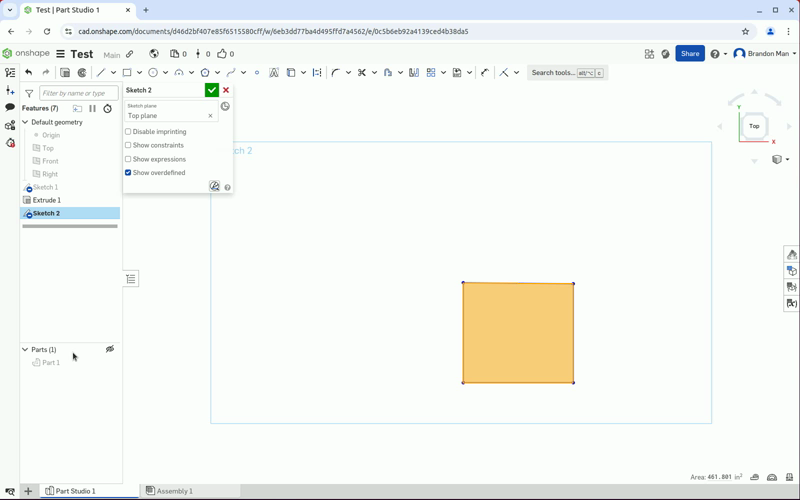
key(shift+e)
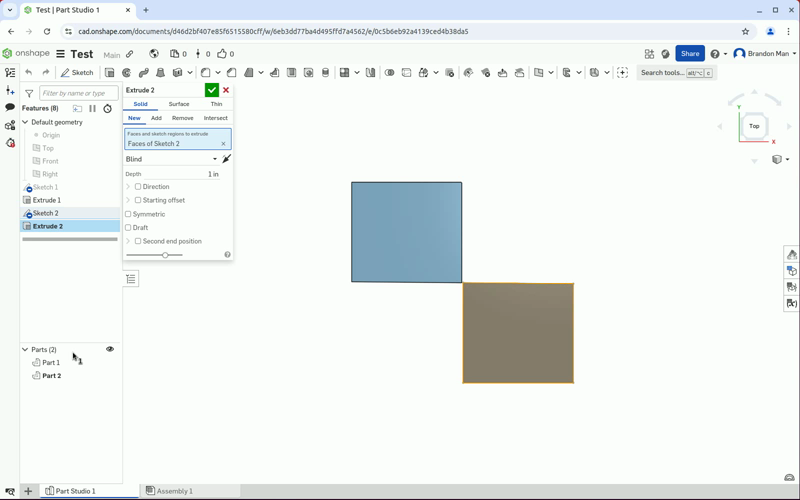
mouse_move(143, 106)
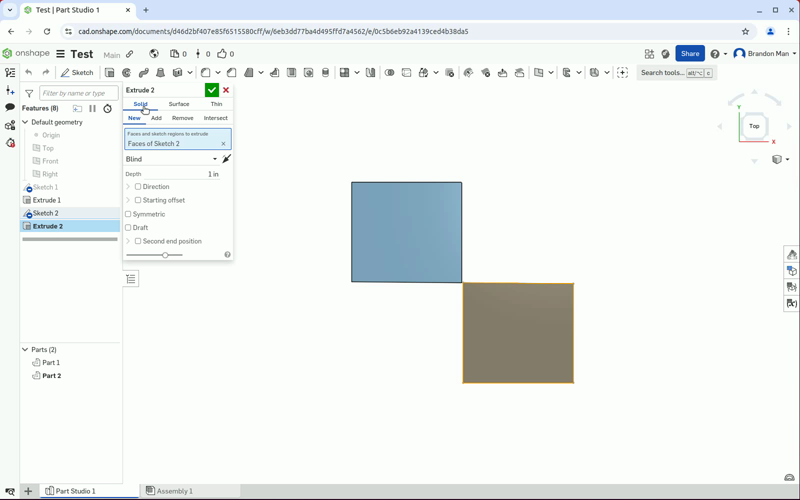
click(143, 106)
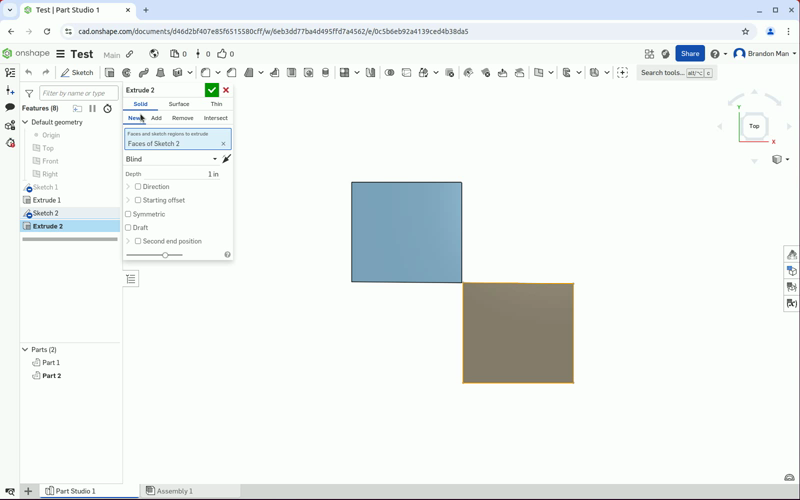
mouse_move(137, 120)
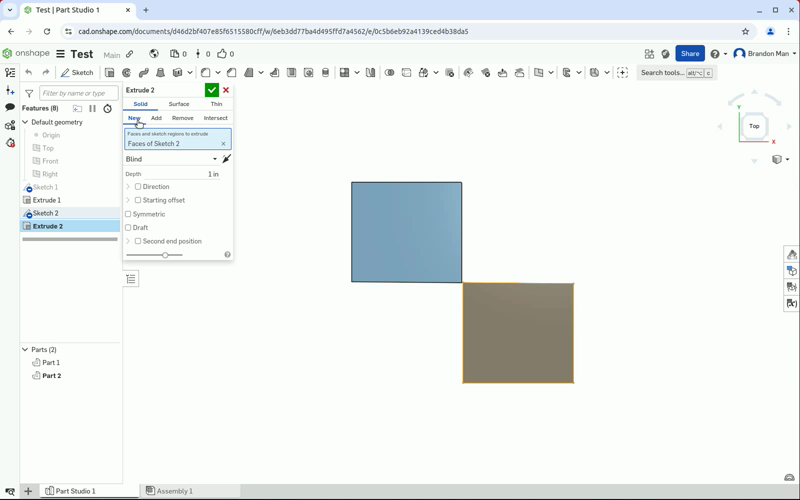
click(137, 120)
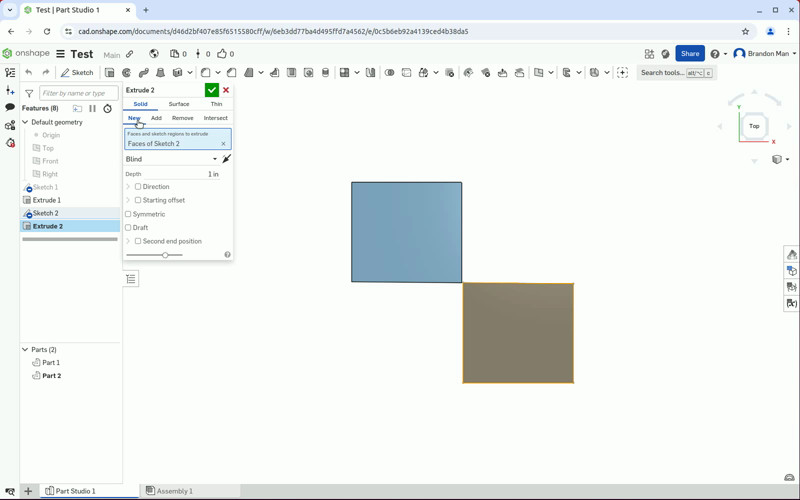
key(tab, 4)
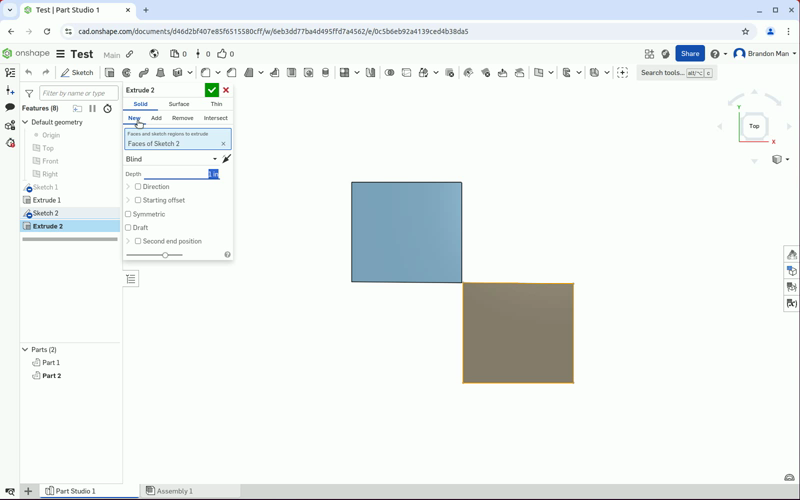
text(2.889)
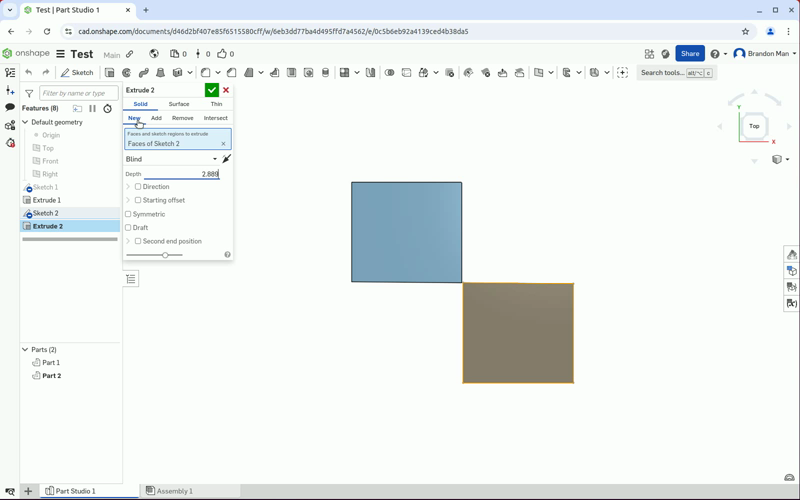
key(enter)
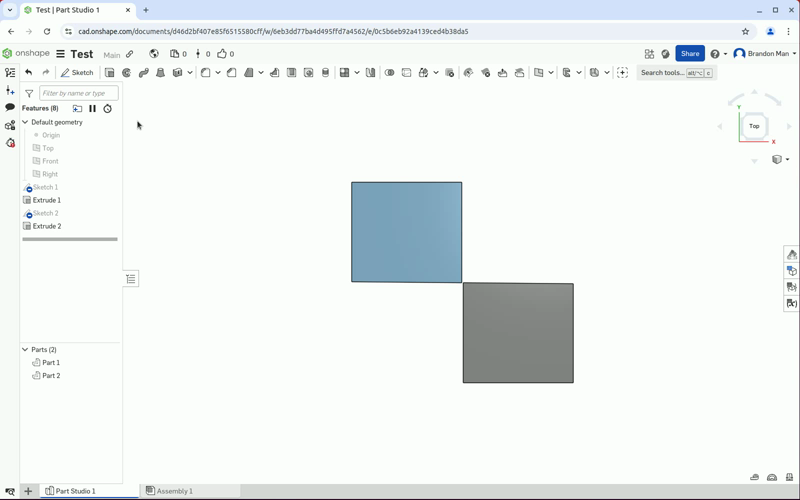
key(shift+h)
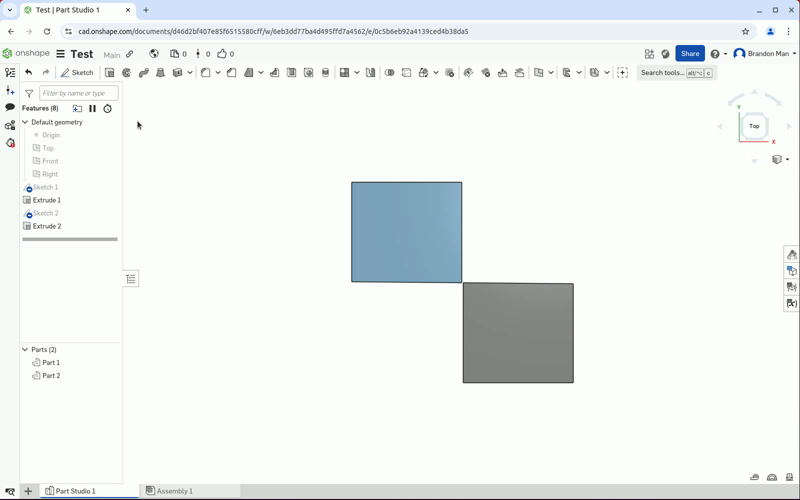
key(shift+h)
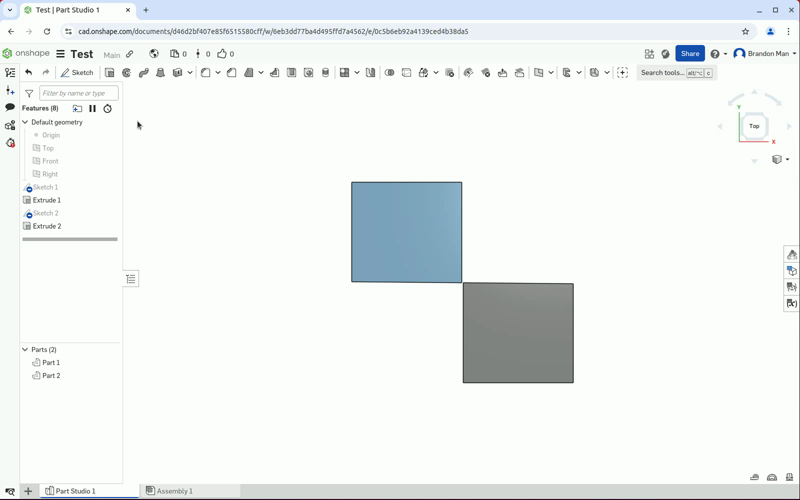
mouse_move(73, 189)
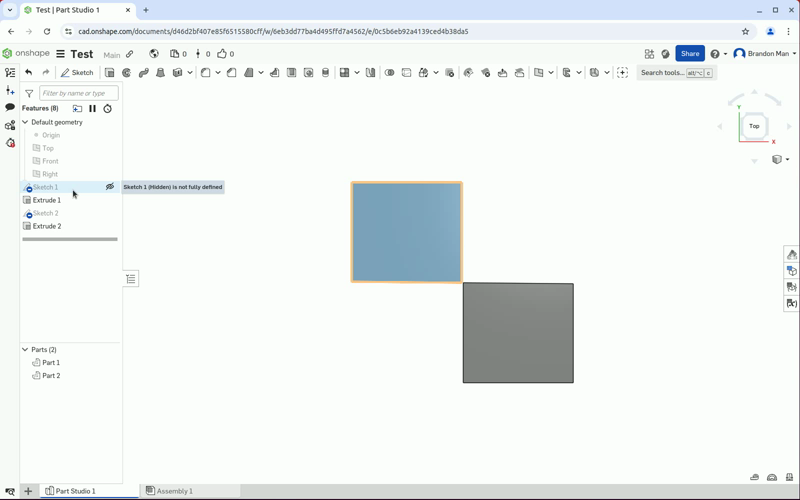
click(73, 189)
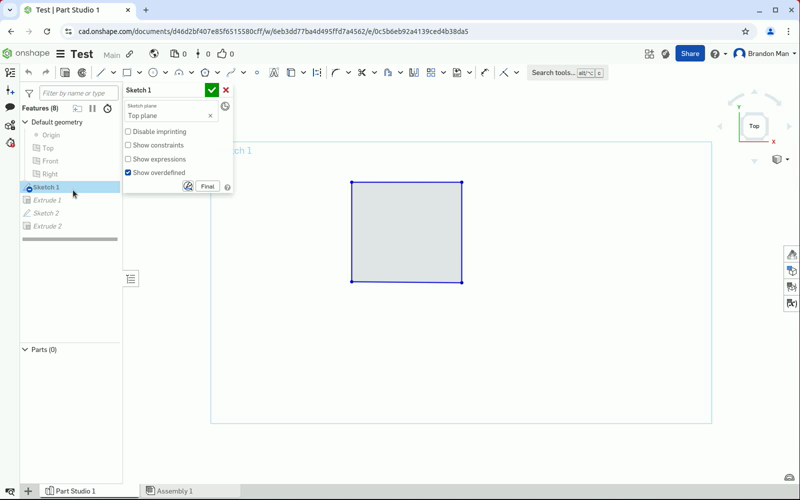
mouse_move(229, 92)
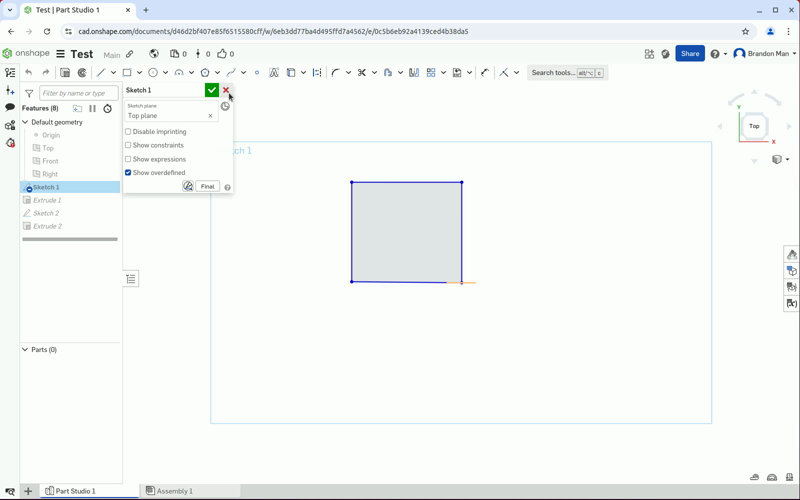
click(229, 92)
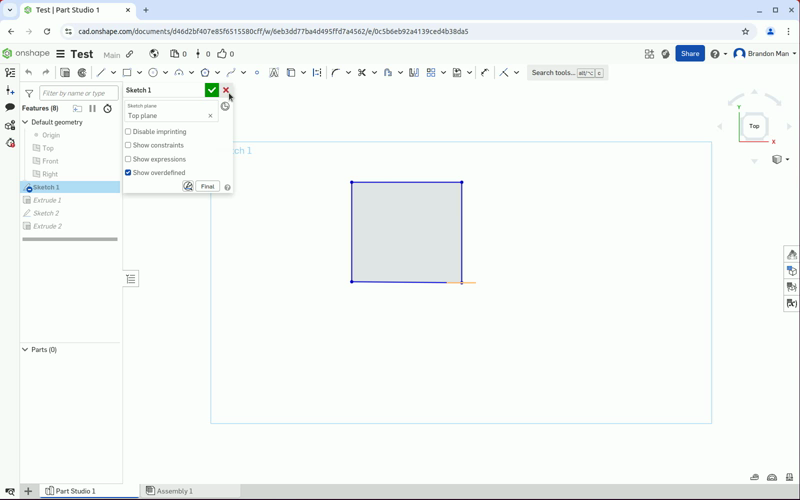
key(shift+s)
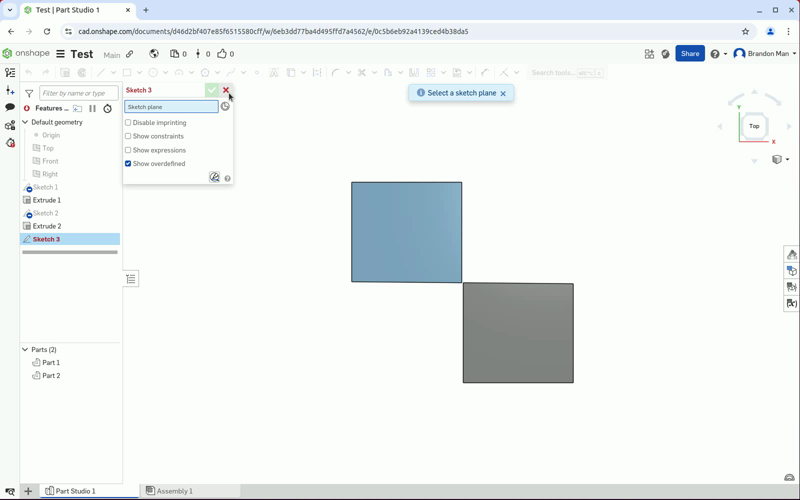
mouse_move(73, 150)
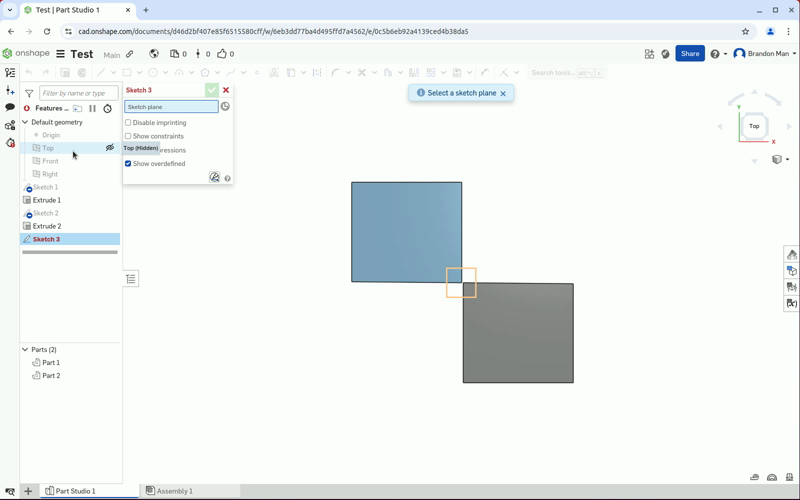
click(73, 150)
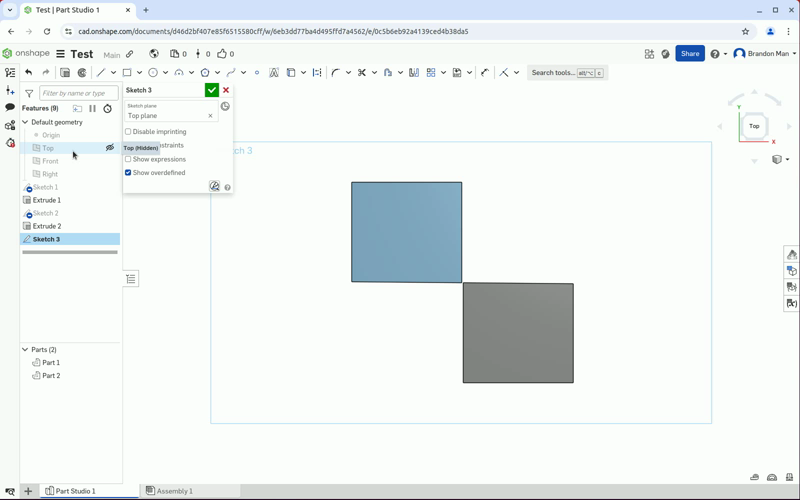
mouse_move(73, 352)
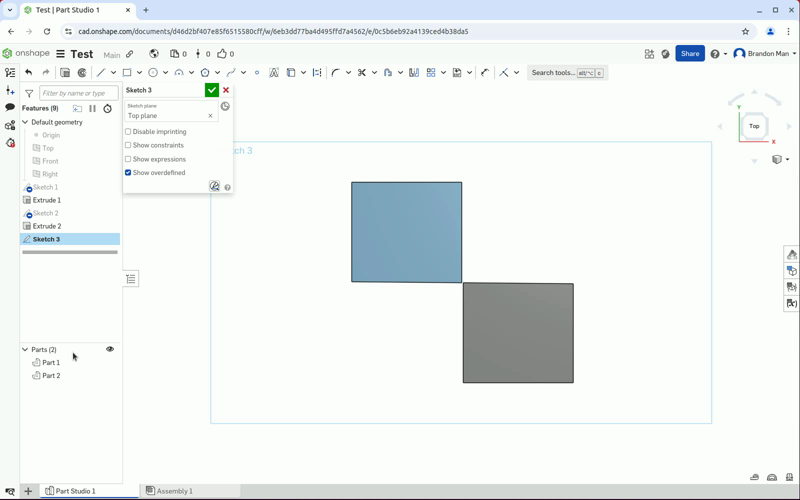
key(y)
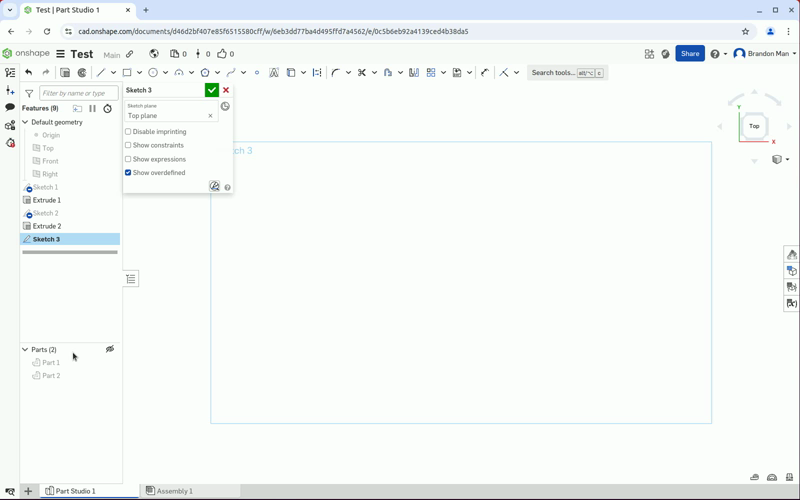
key(l)
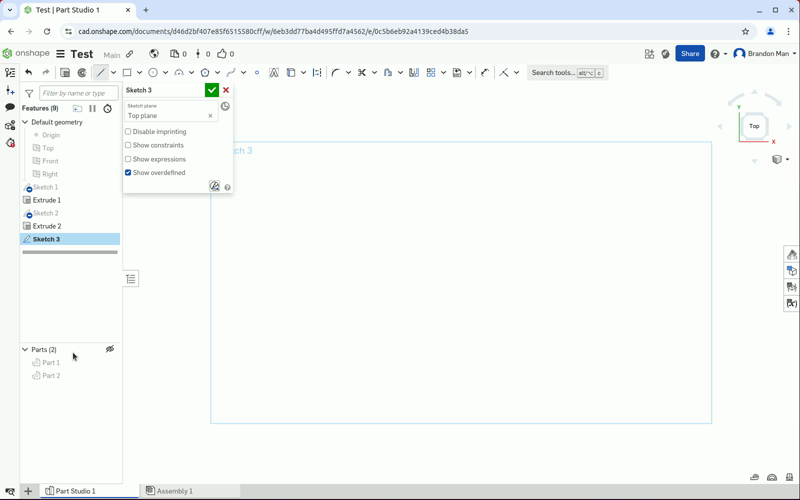
key_down(shift)
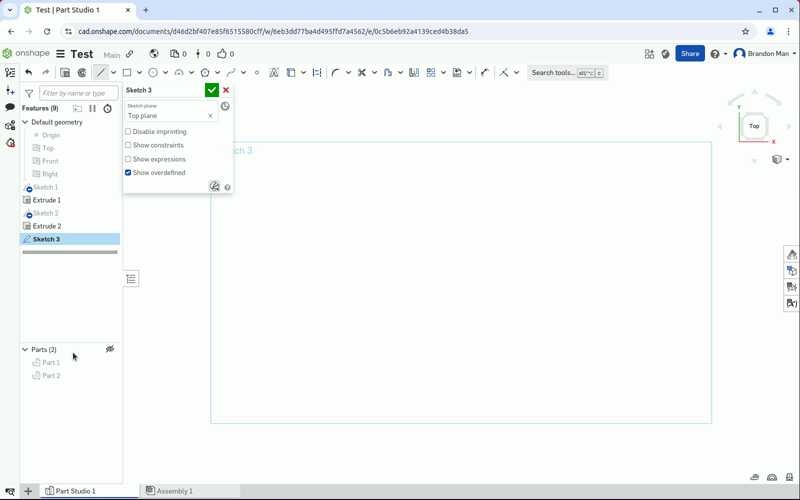
mouse_move(351, 382)
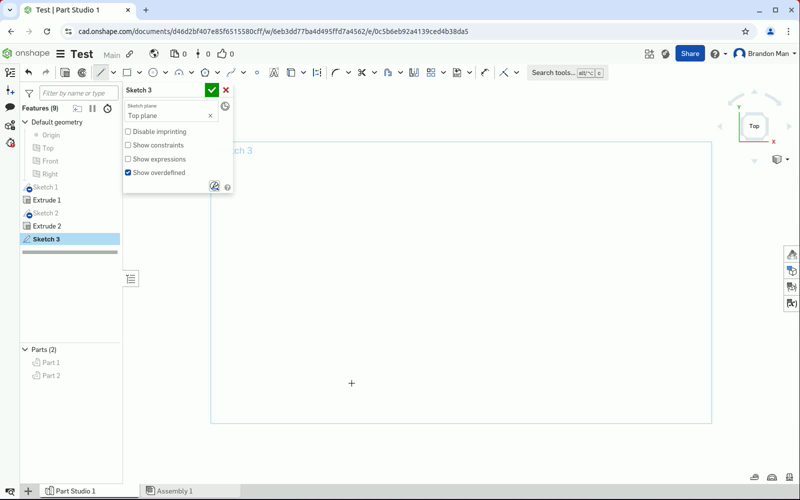
click(351, 382)
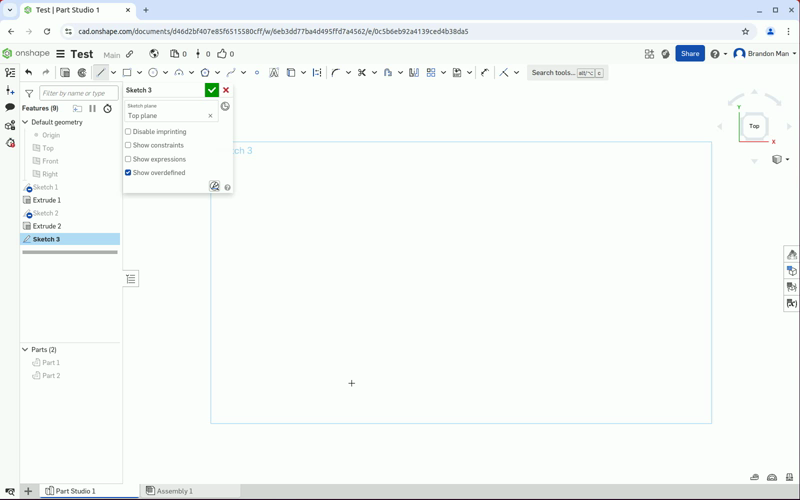
key_up(shift)
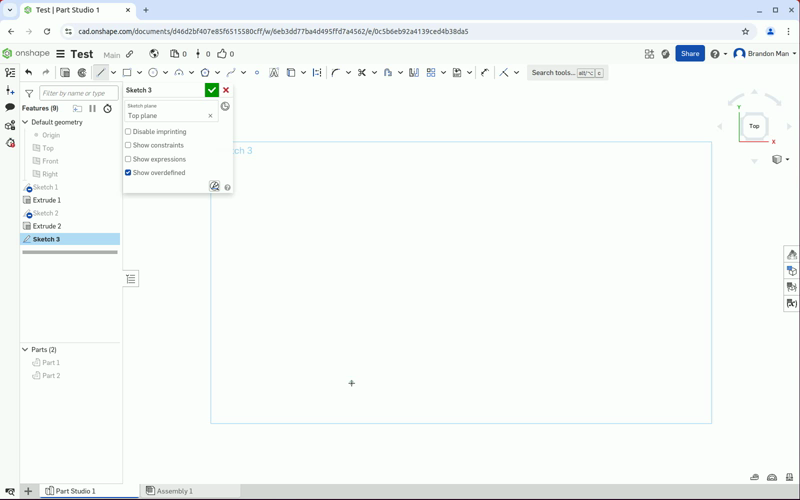
key_down(shift)
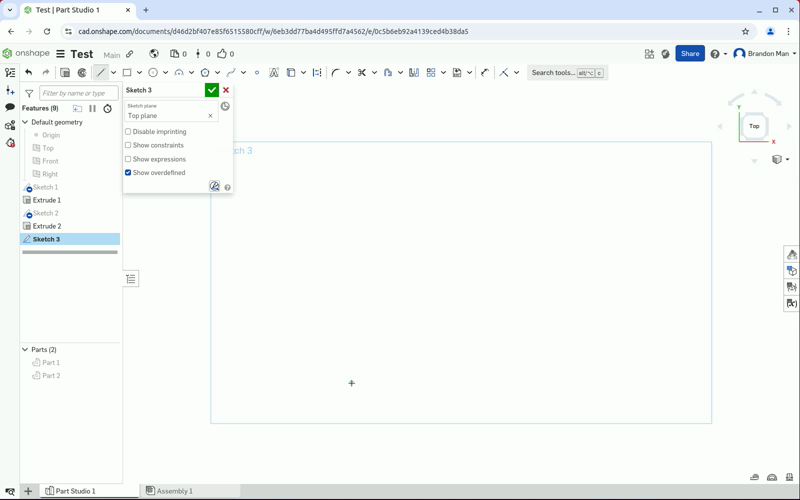
mouse_move(461, 382)
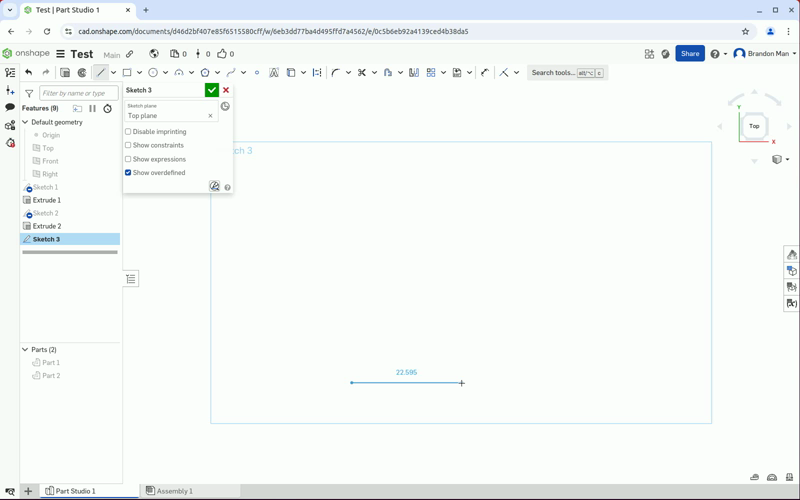
click(461, 382)
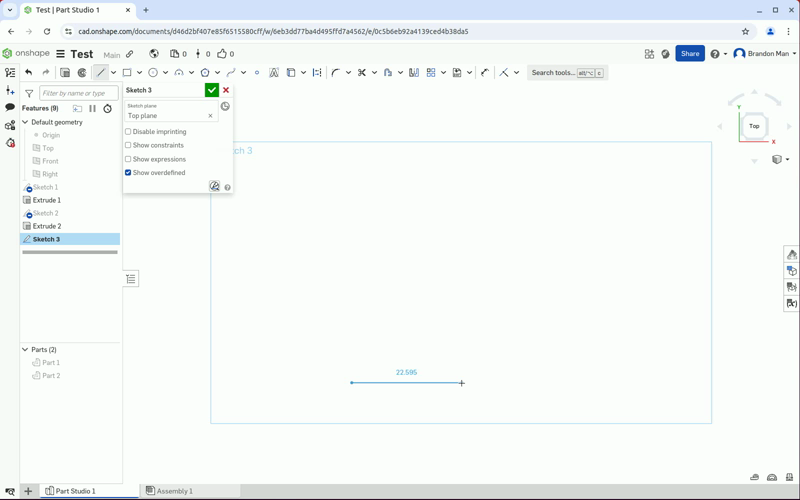
key_up(shift)
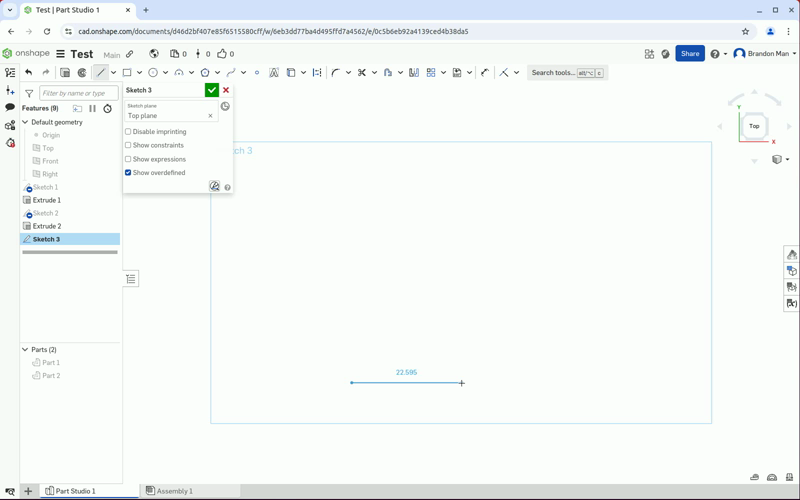
key_down(shift)
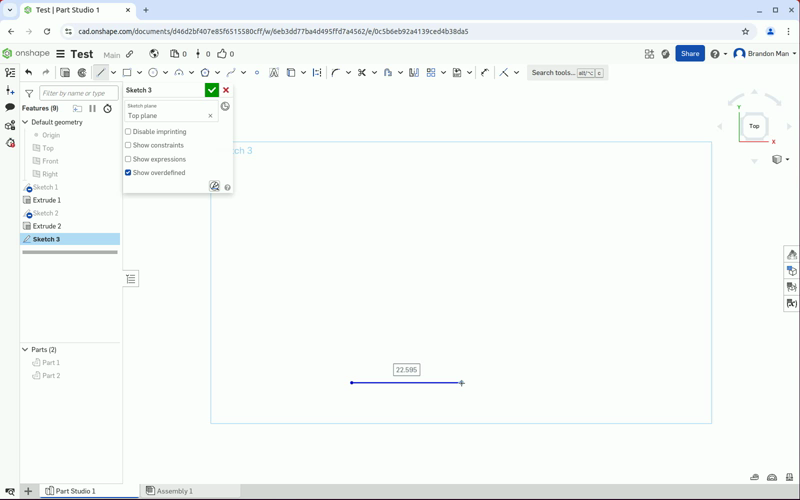
mouse_move(461, 282)
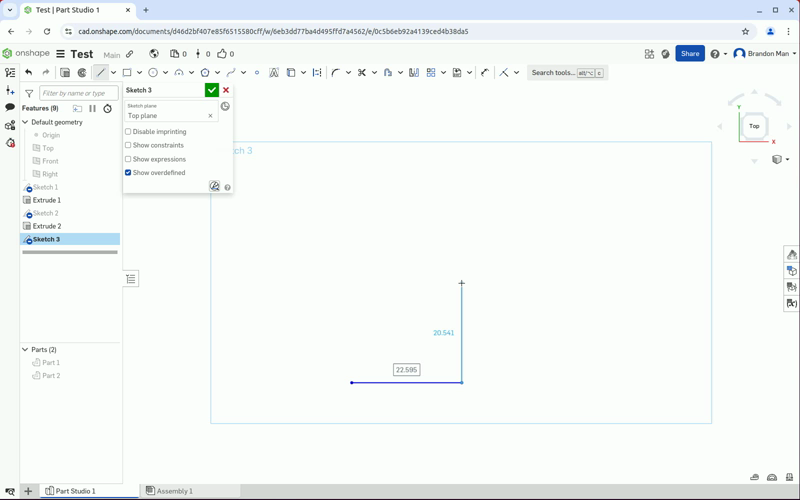
click(461, 282)
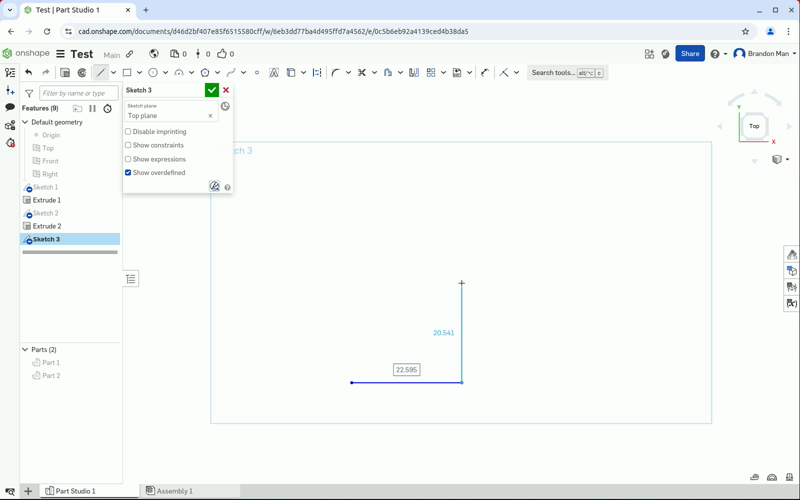
key_up(shift)
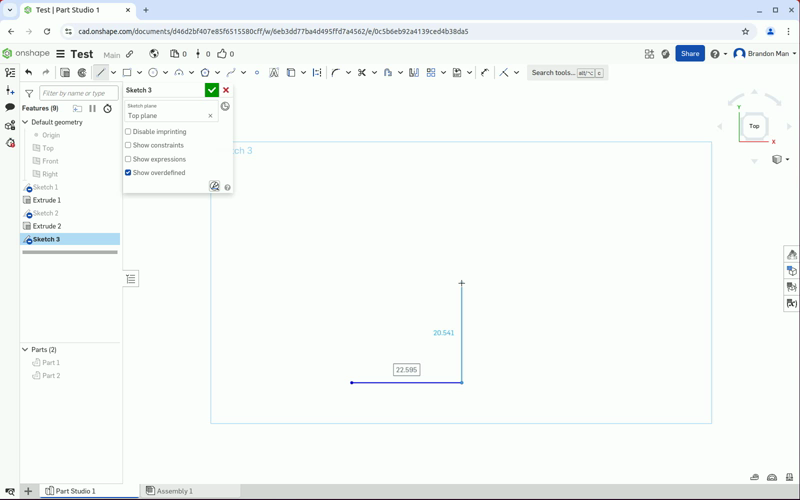
key_down(shift)
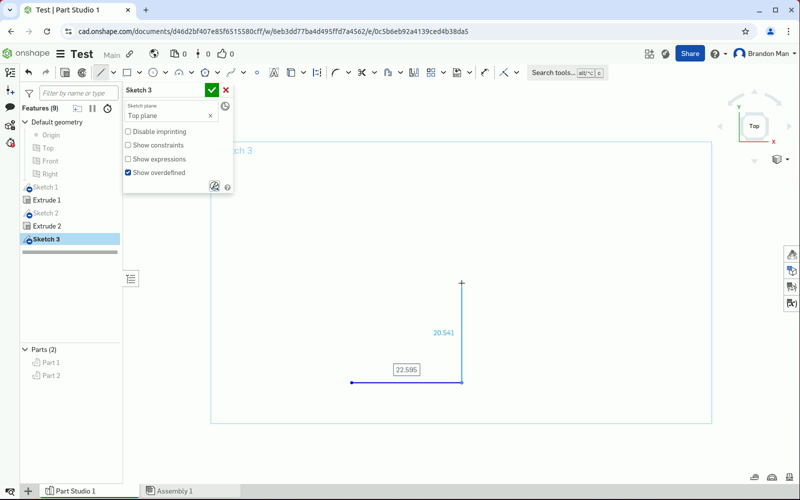
mouse_move(351, 282)
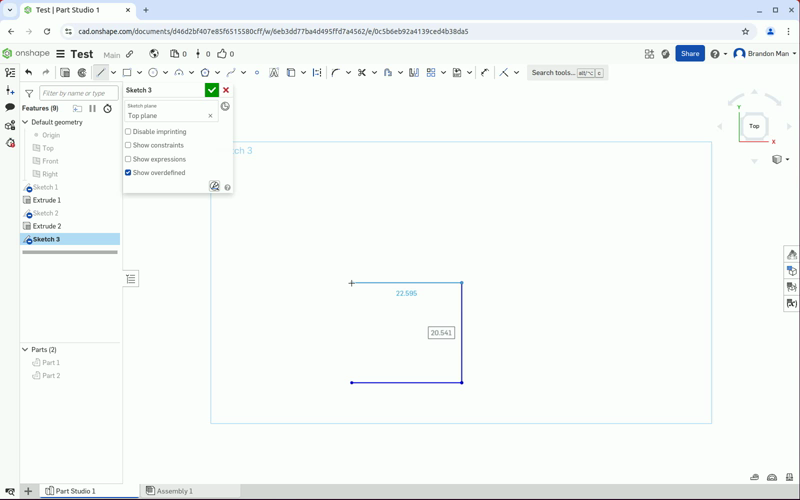
click(351, 282)
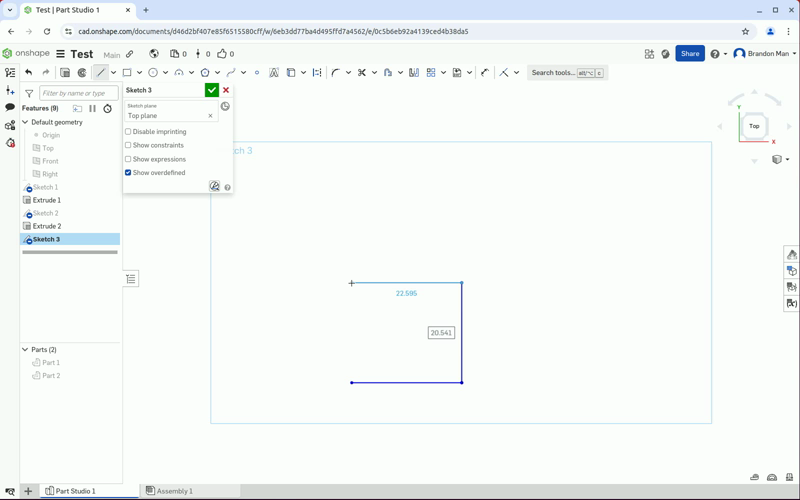
key_up(shift)
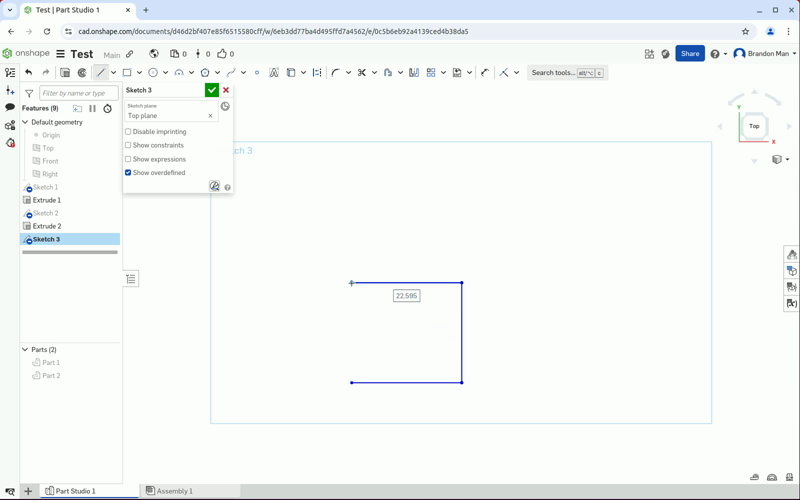
key_down(shift)
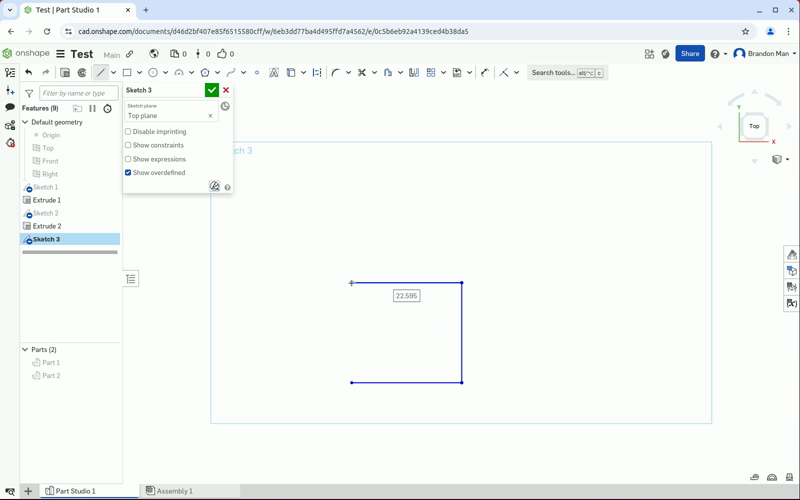
mouse_move(351, 382)
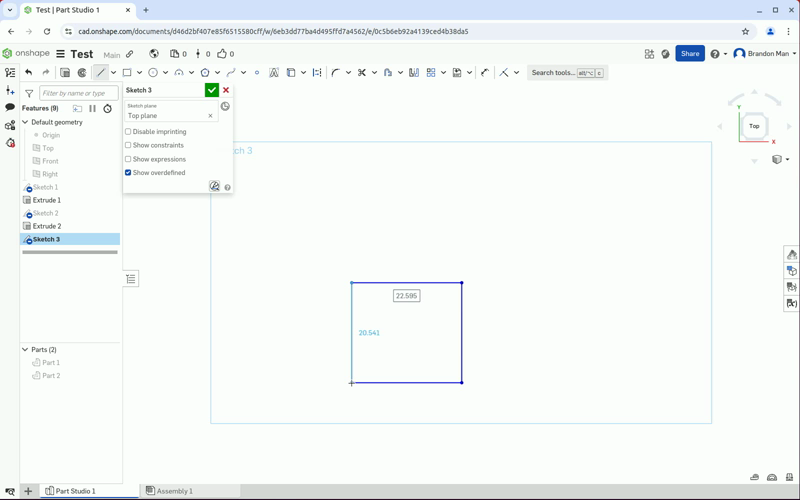
key_up(shift)
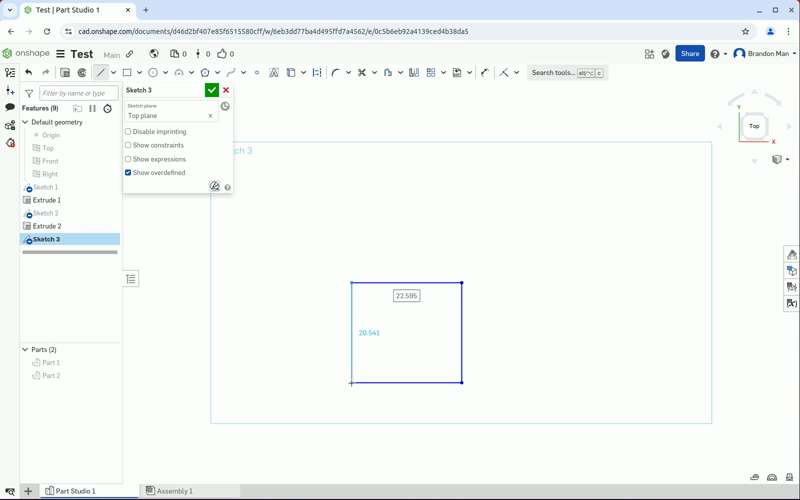
click(351, 382)
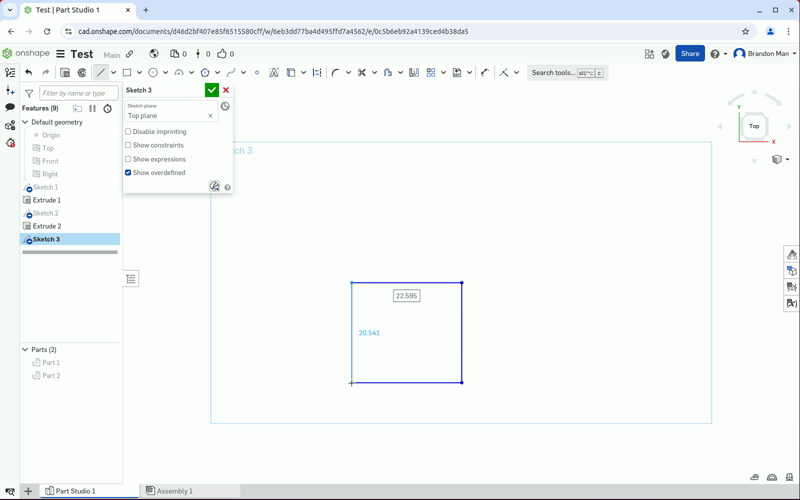
key(esc)
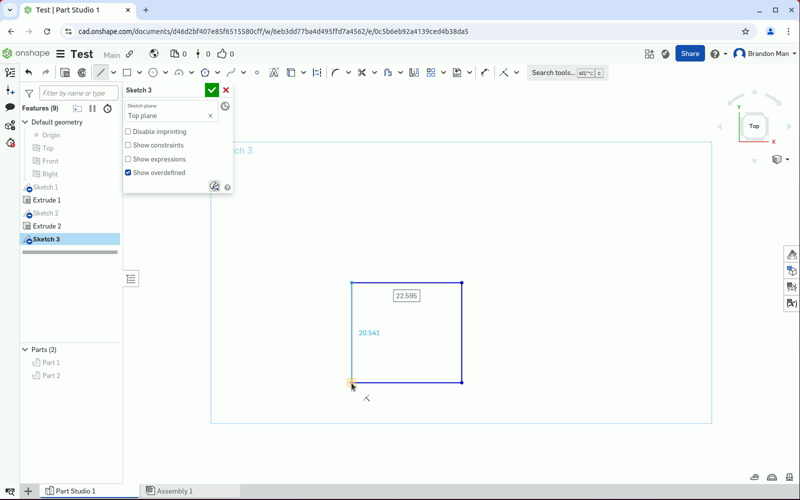
mouse_move(427, 301)
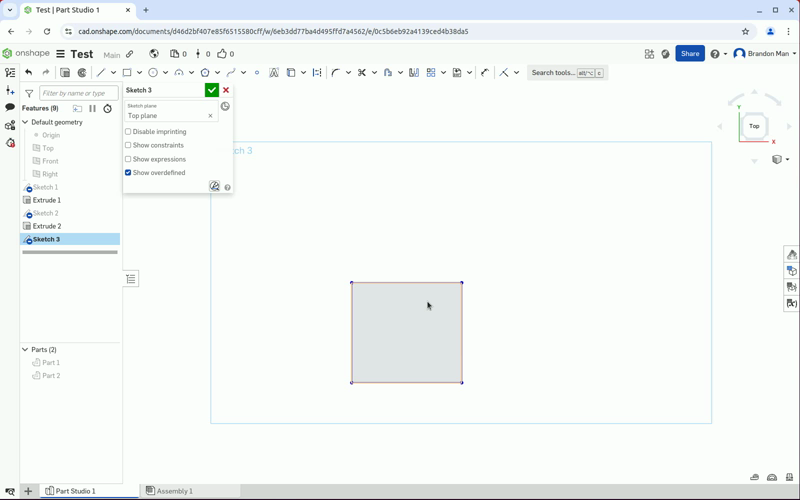
click(427, 301)
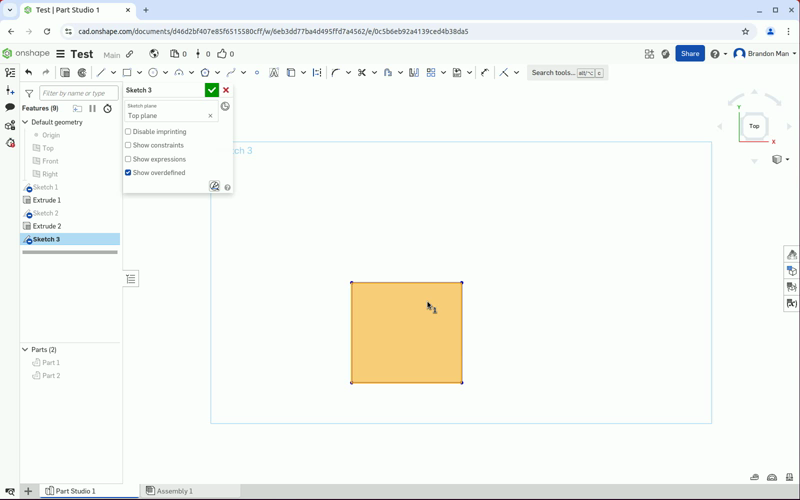
mouse_move(73, 352)
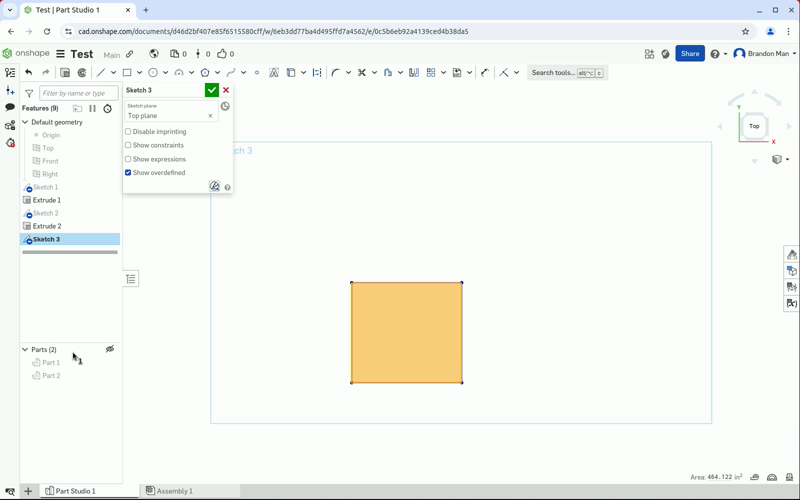
key(shift+y)
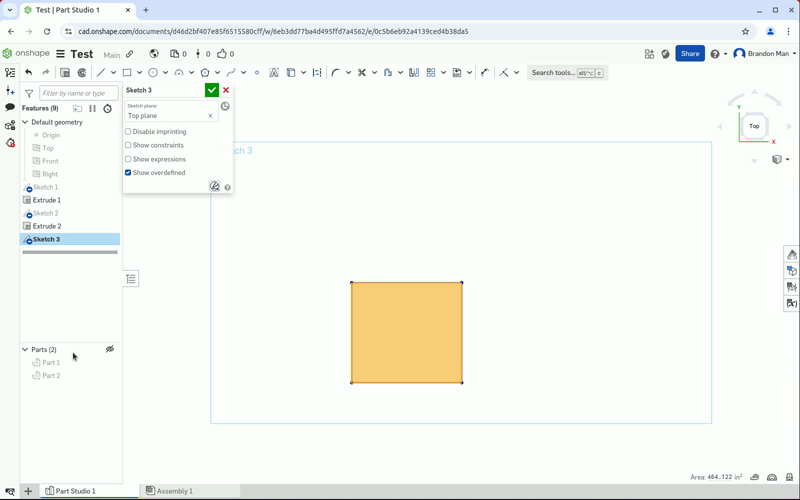
key(shift+e)
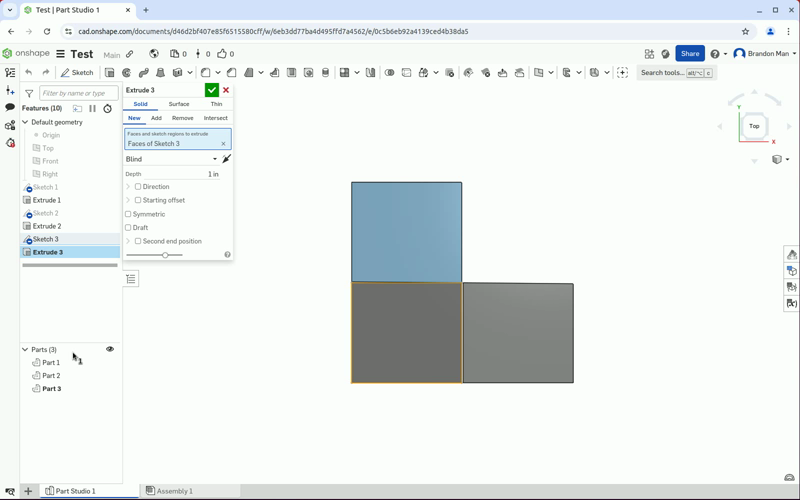
mouse_move(143, 106)
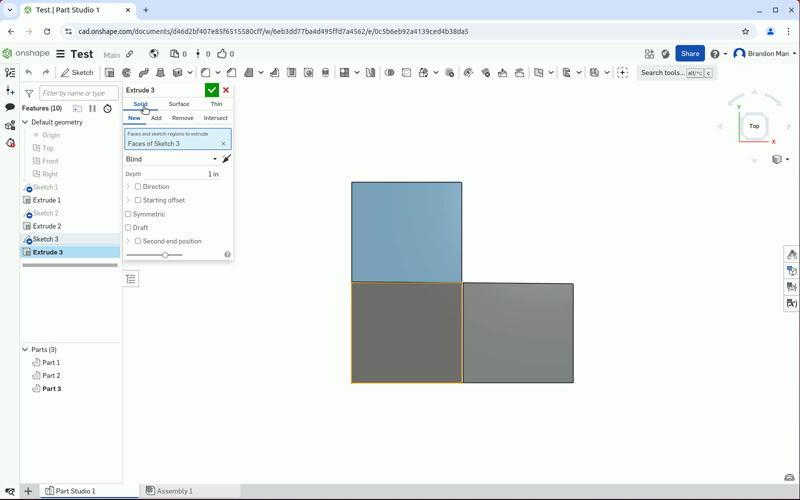
click(143, 106)
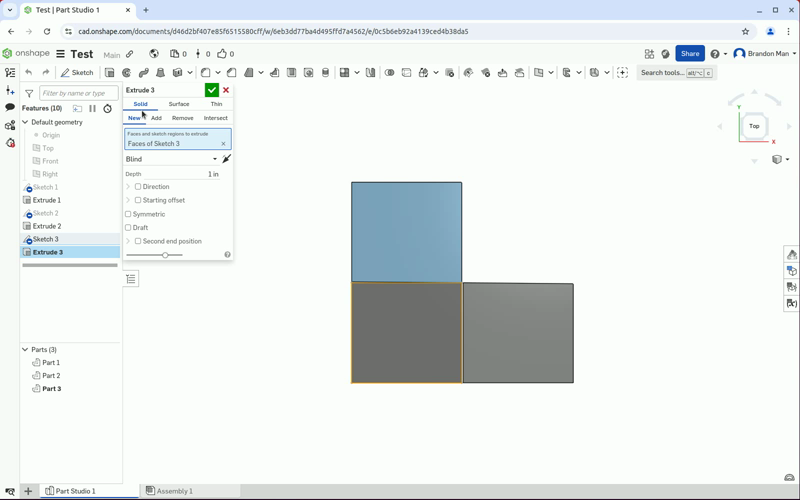
mouse_move(137, 120)
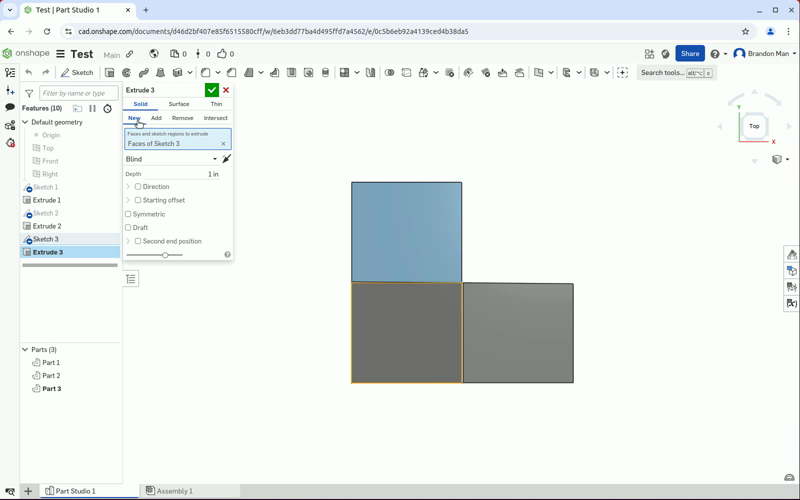
click(137, 120)
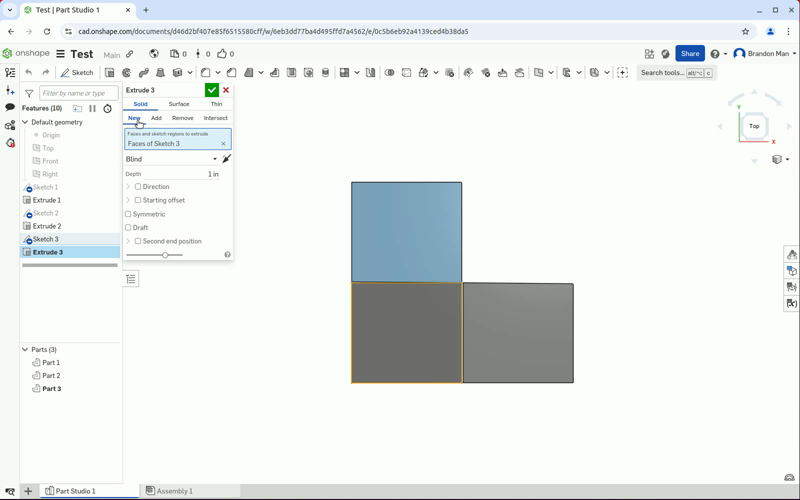
key(tab, 4)
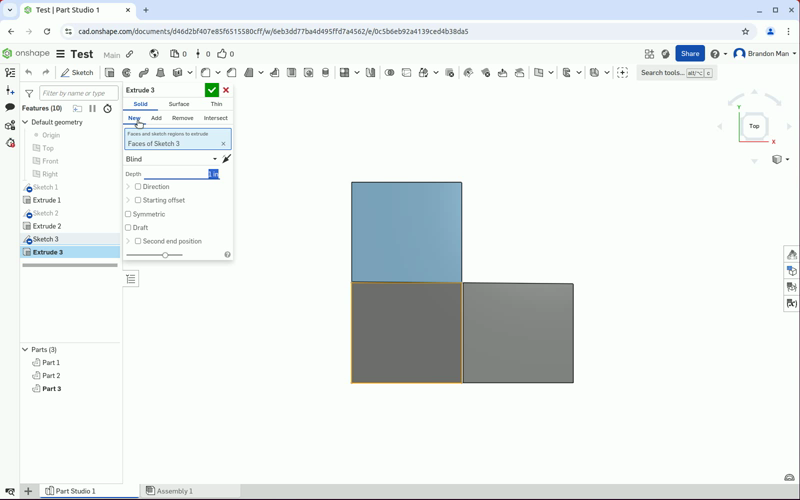
text(2.889)
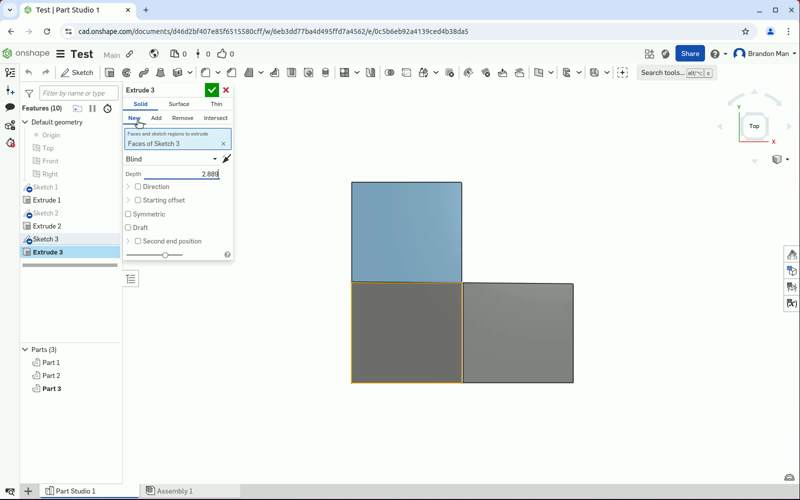
key(enter)
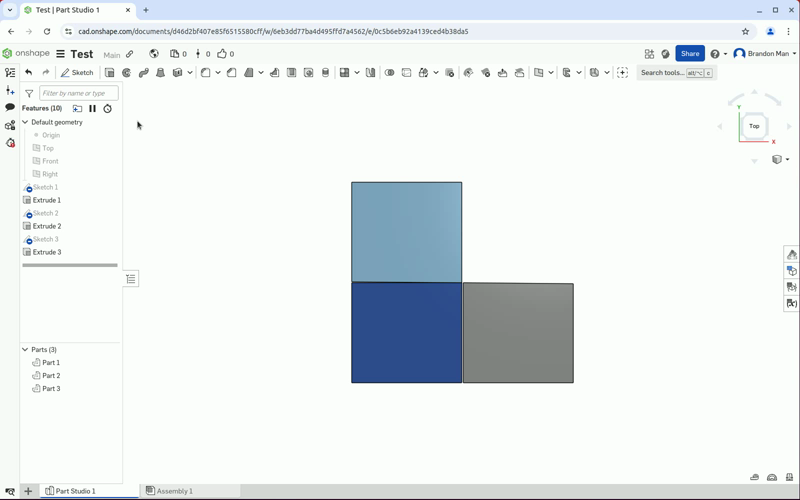
key(shift+h)
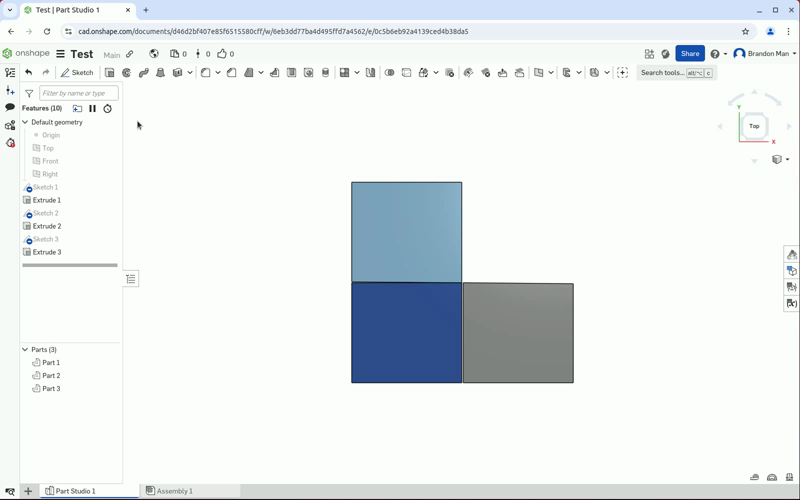
key(shift+h)
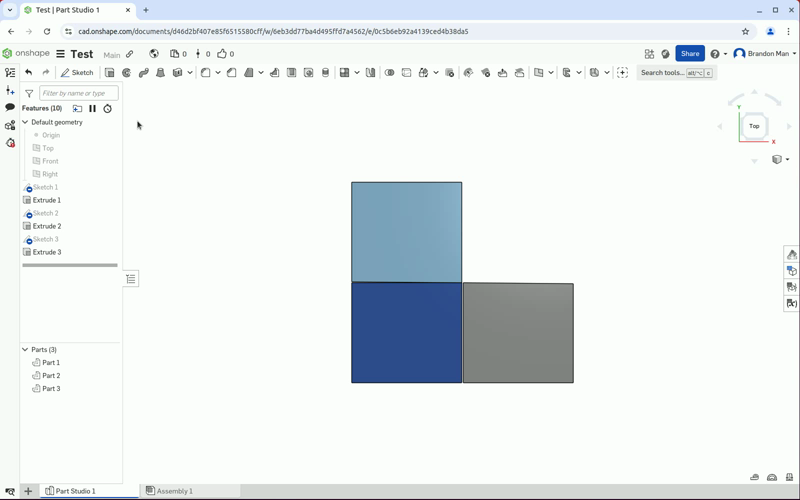
mouse_move(73, 189)
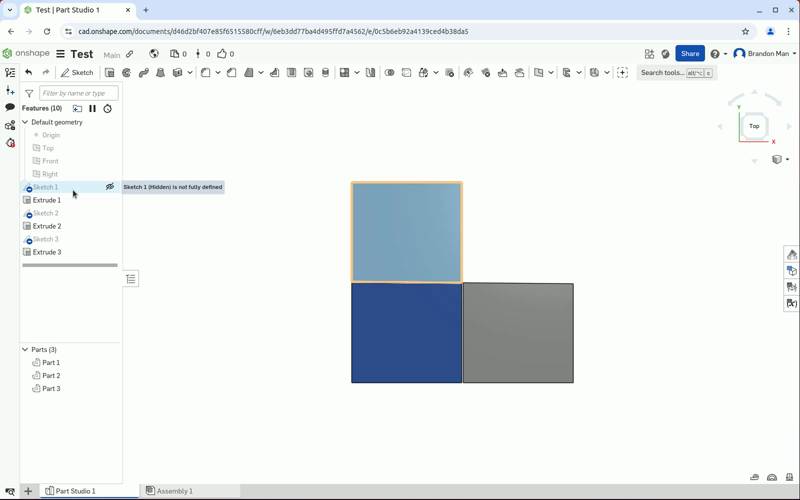
click(73, 189)
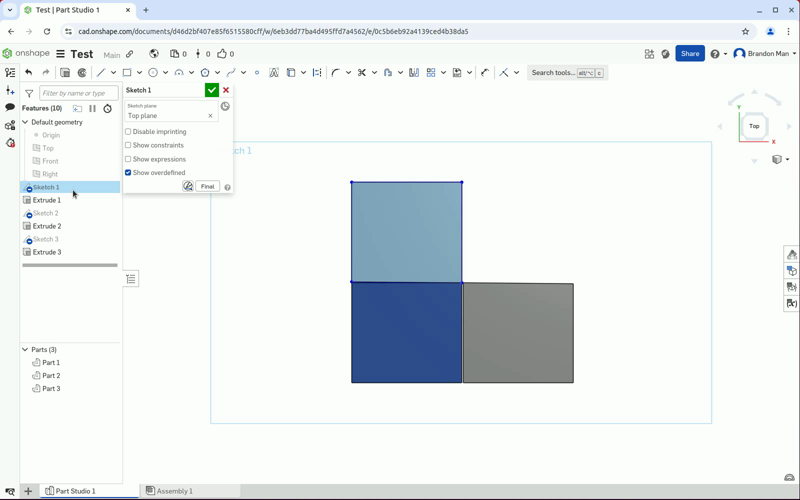
mouse_move(229, 92)
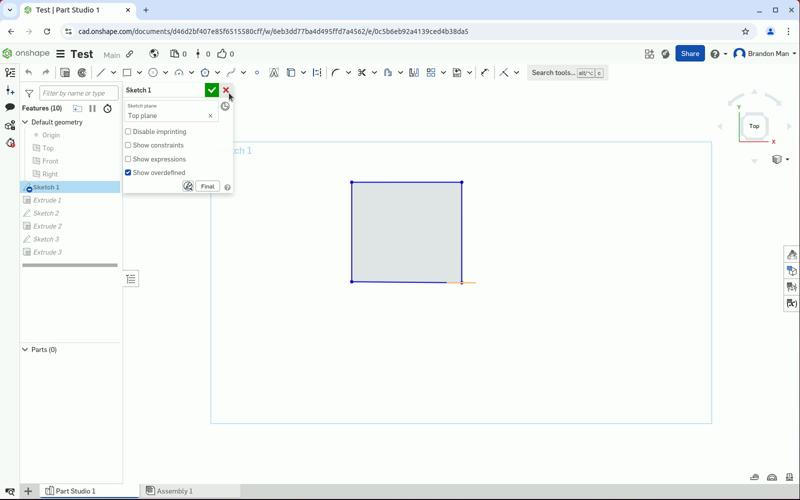
click(229, 92)
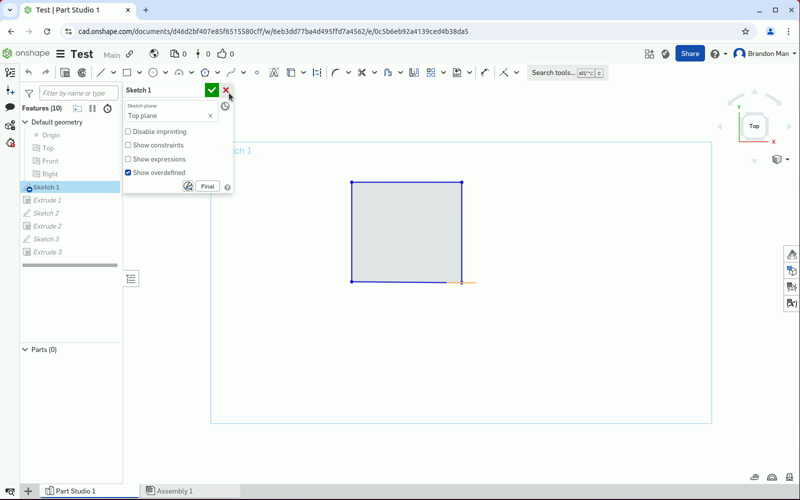
key(shift+s)
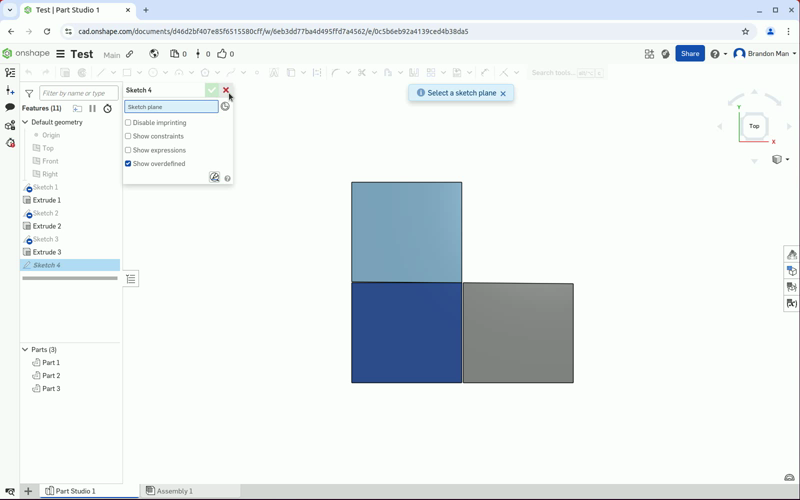
mouse_move(73, 150)
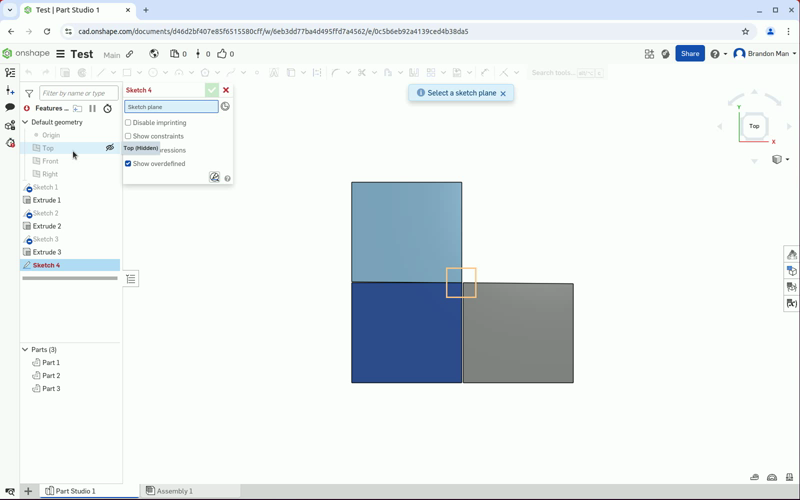
click(73, 150)
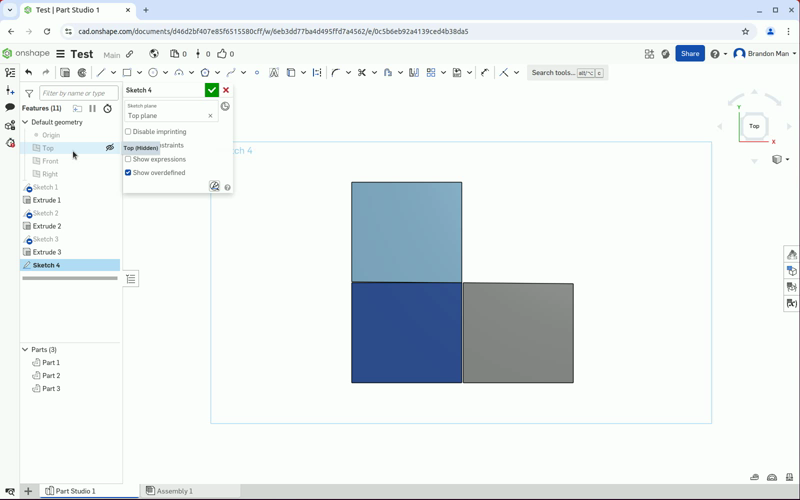
mouse_move(73, 352)
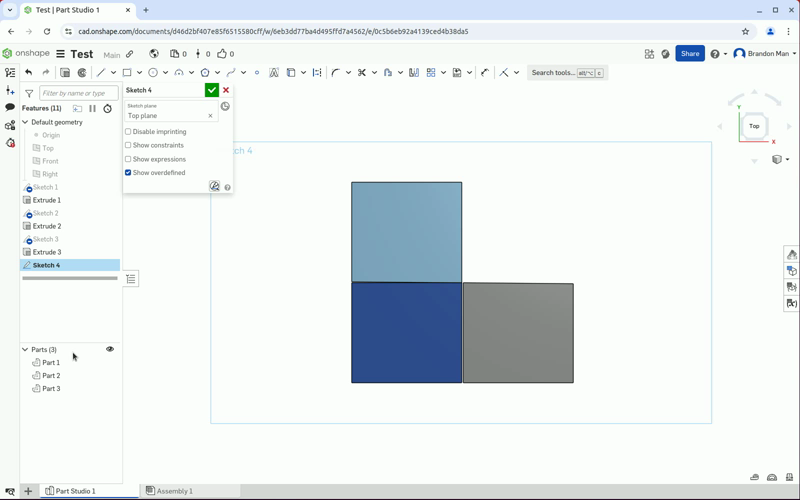
key(y)
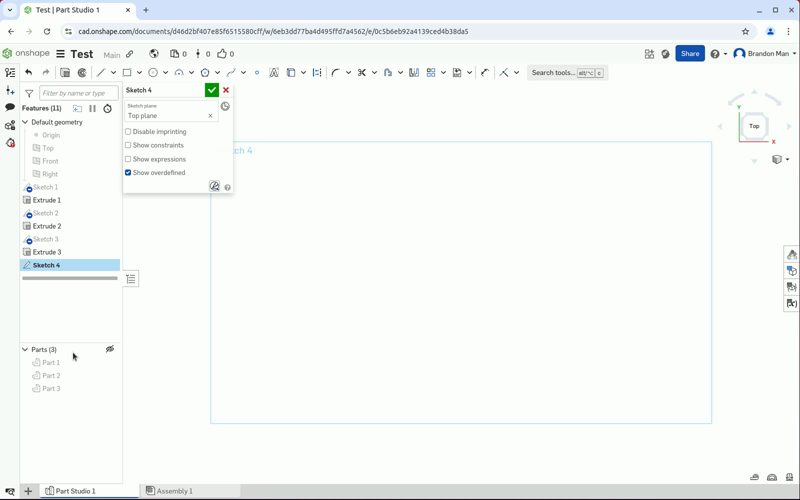
key(l)
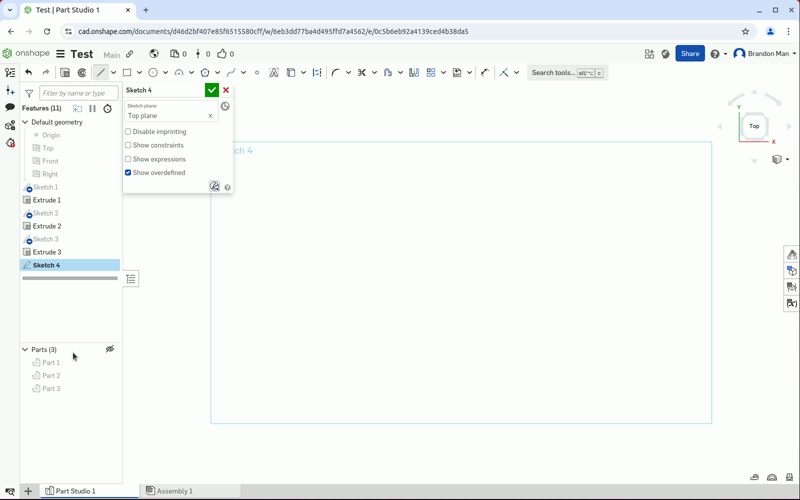
key_down(shift)
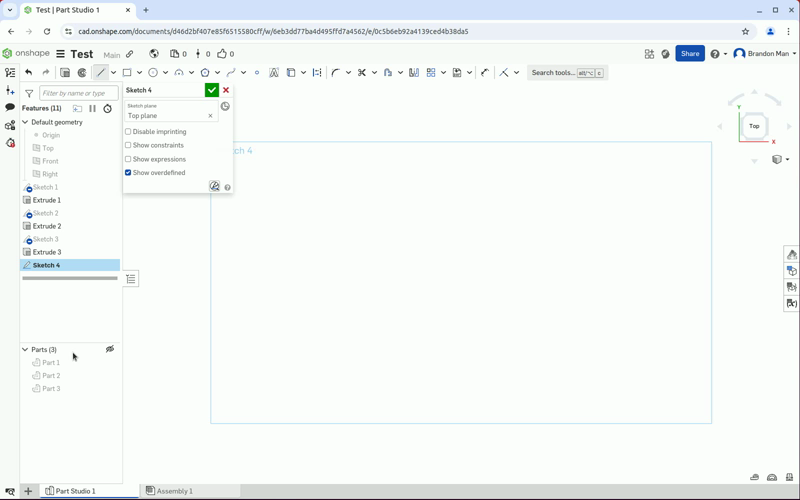
mouse_move(463, 281)
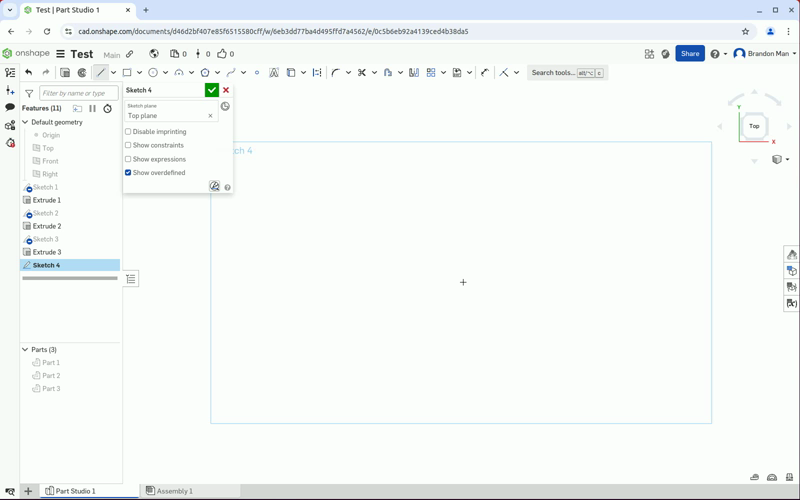
click(463, 281)
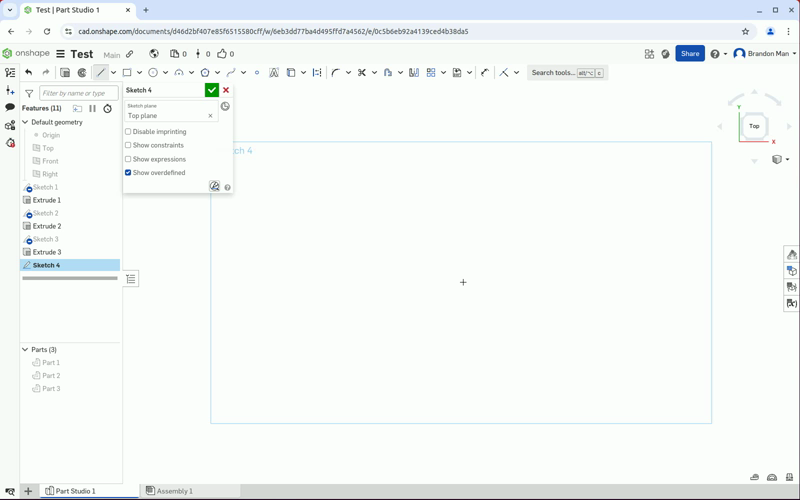
key_up(shift)
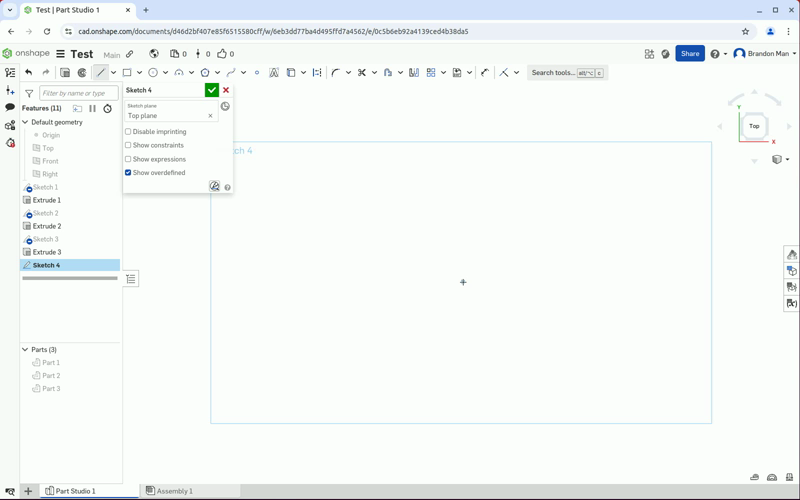
key_down(shift)
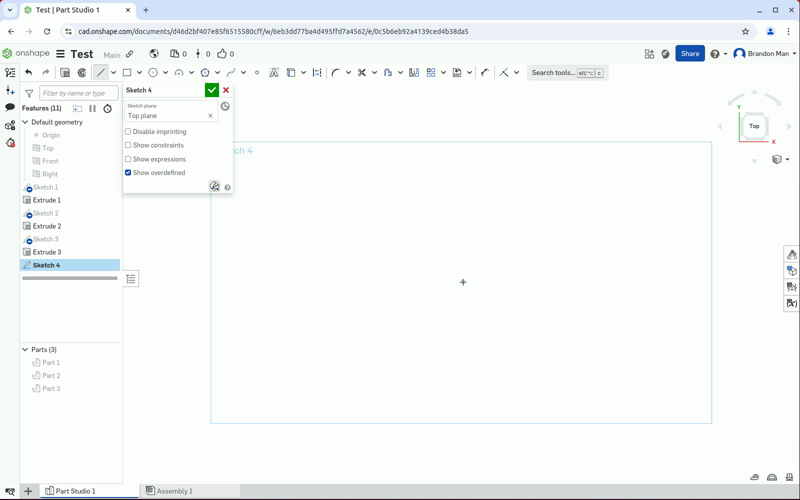
mouse_move(573, 282)
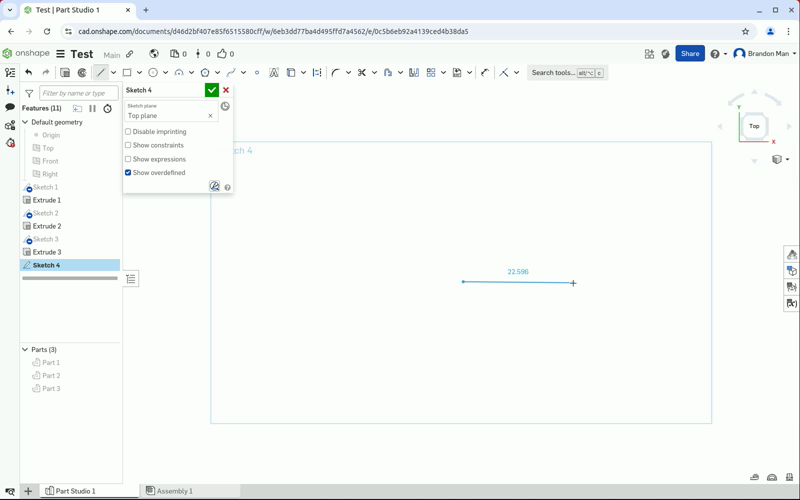
click(573, 282)
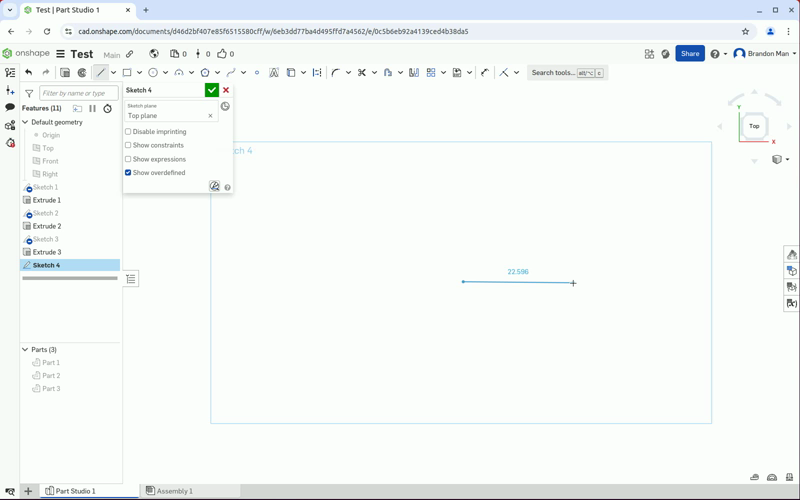
key_up(shift)
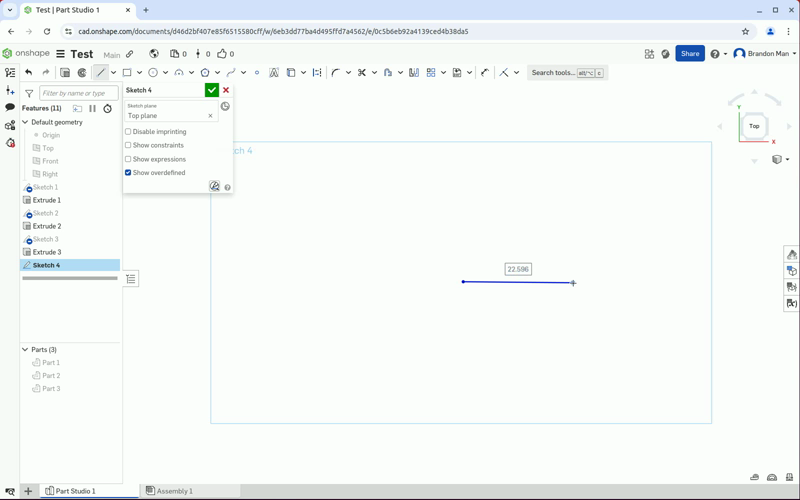
key_down(shift)
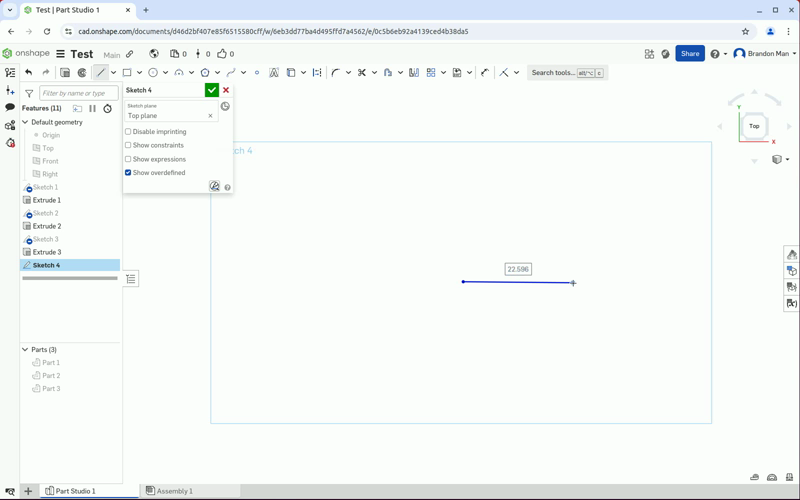
mouse_move(573, 180)
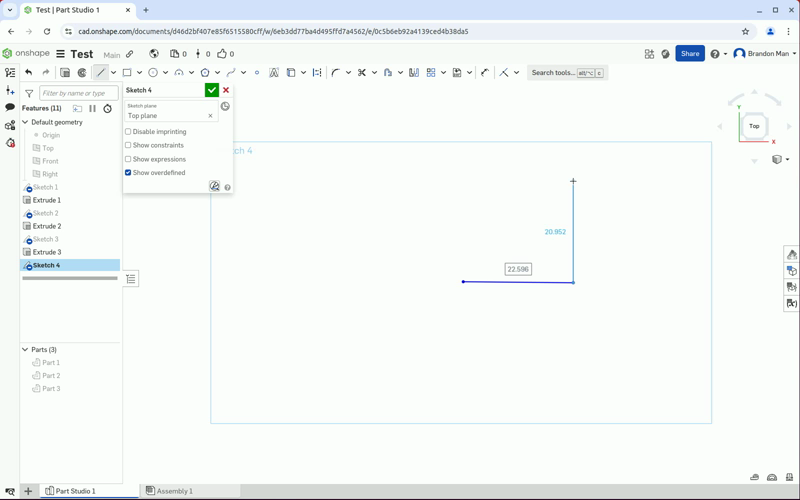
click(573, 180)
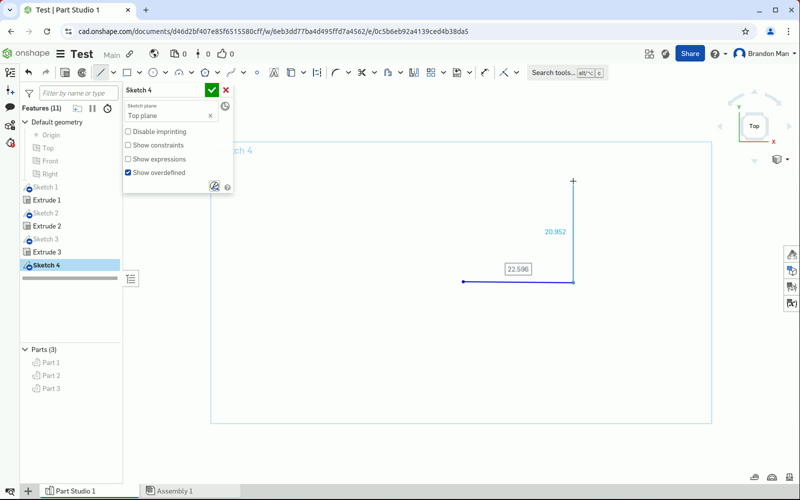
key_up(shift)
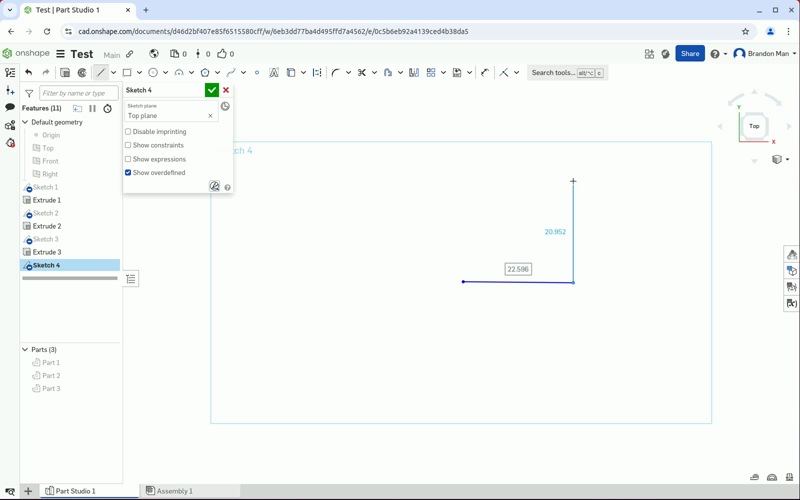
key_down(shift)
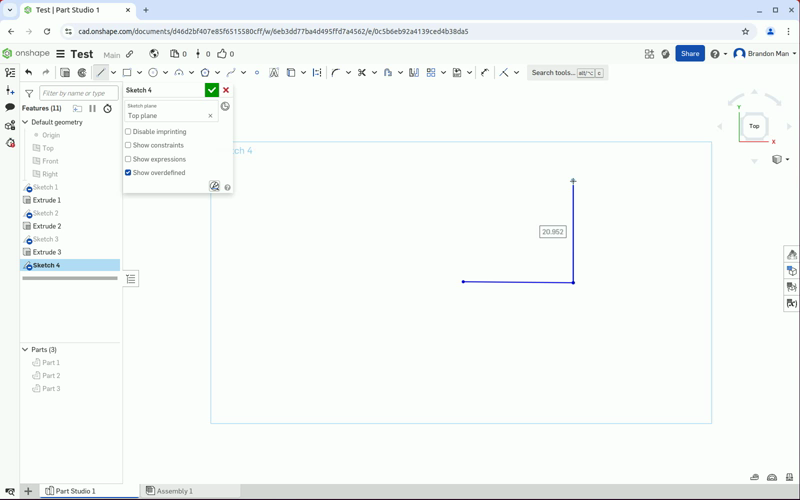
mouse_move(463, 180)
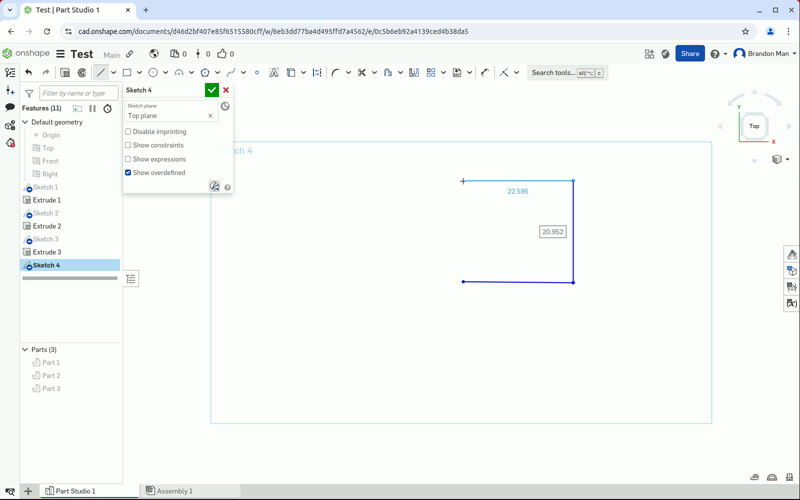
click(463, 180)
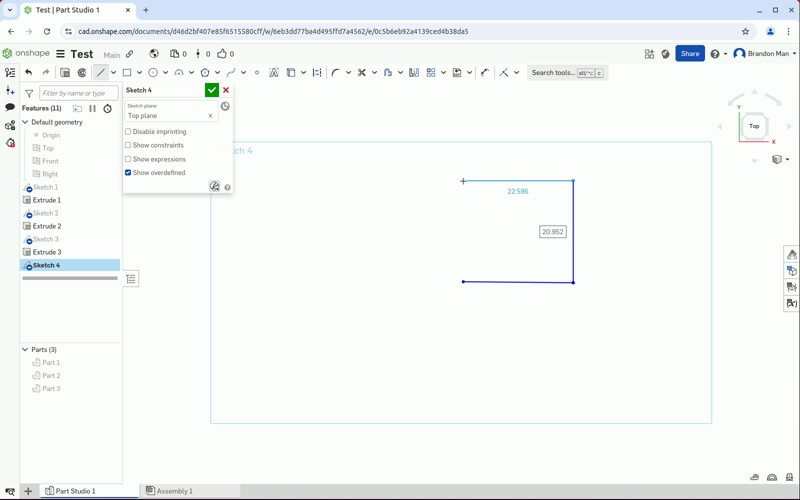
key_up(shift)
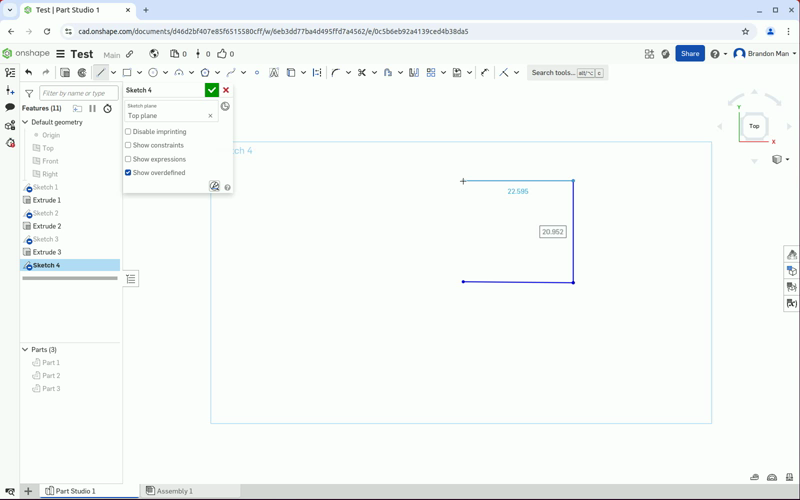
key_down(shift)
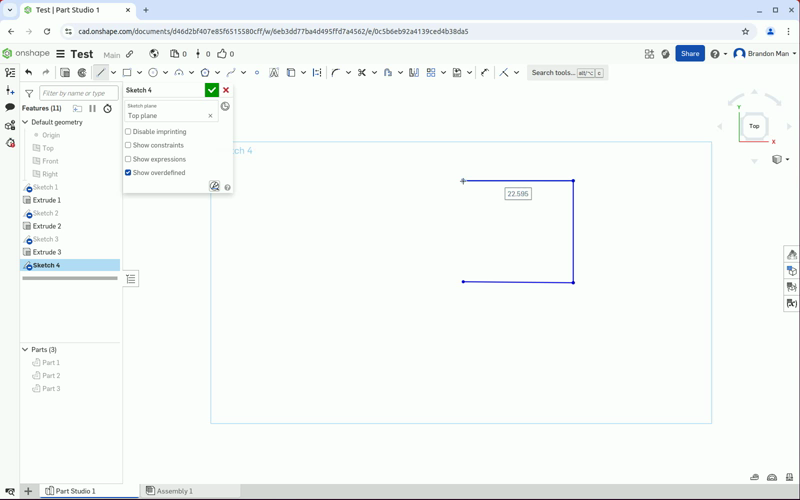
mouse_move(463, 281)
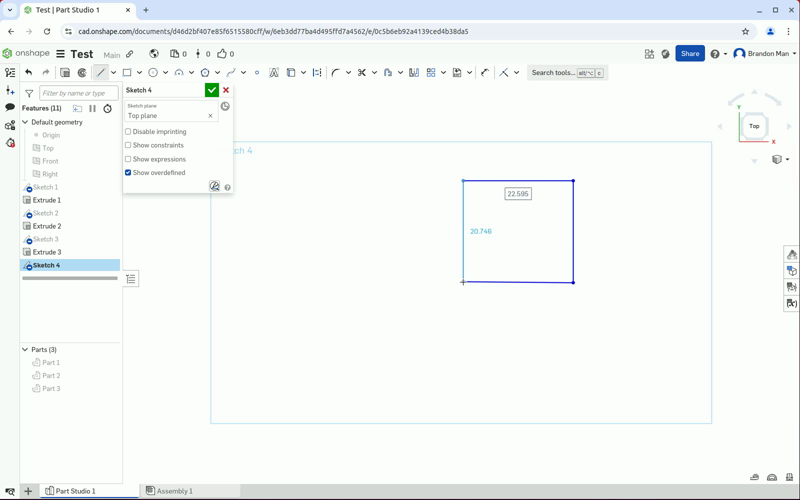
key_up(shift)
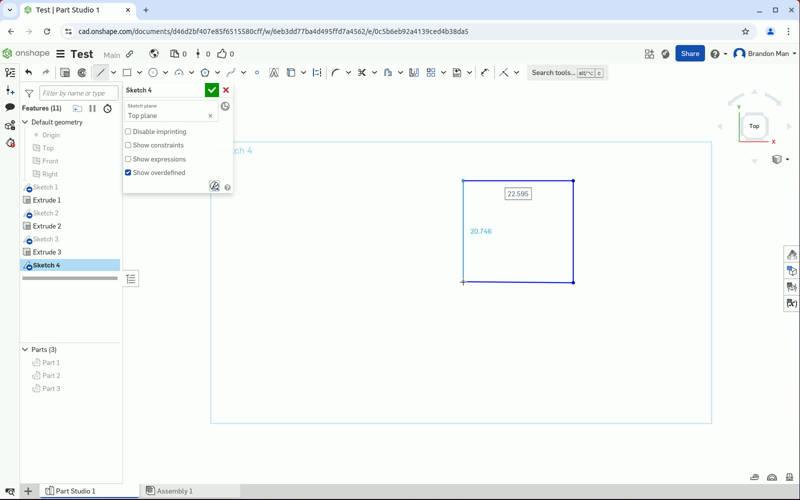
click(463, 281)
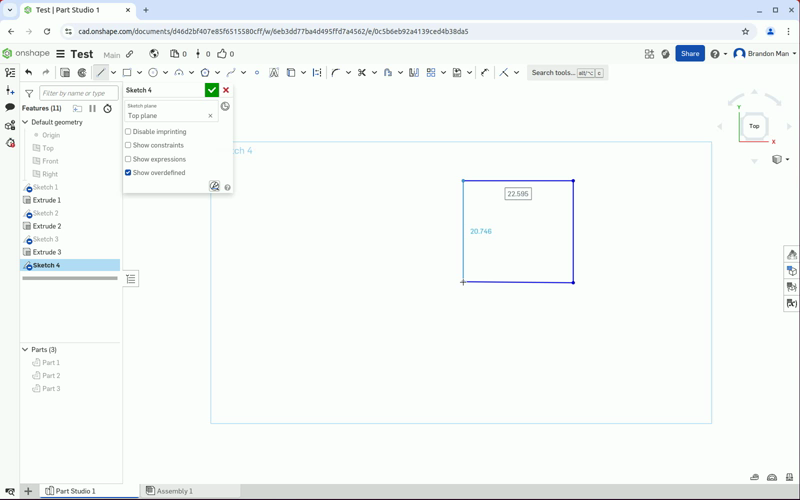
key(esc)
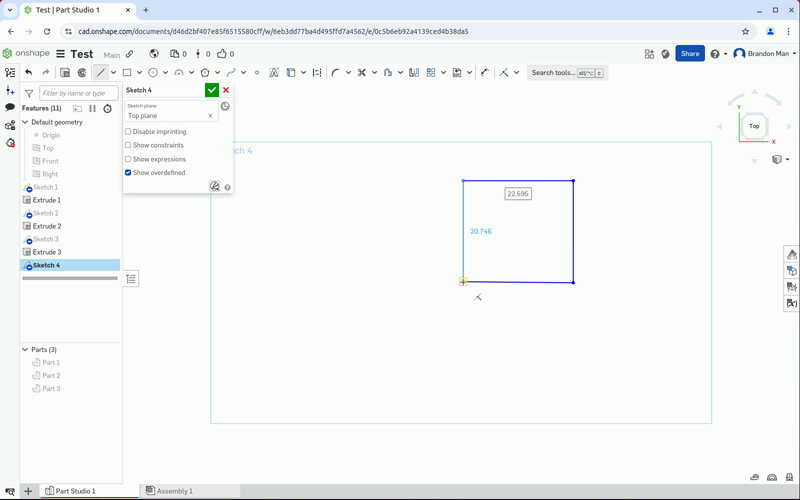
mouse_move(500, 254)
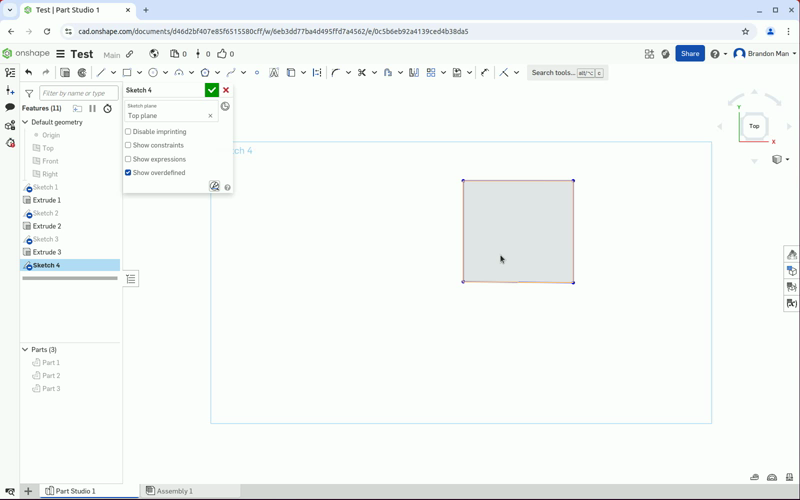
click(500, 254)
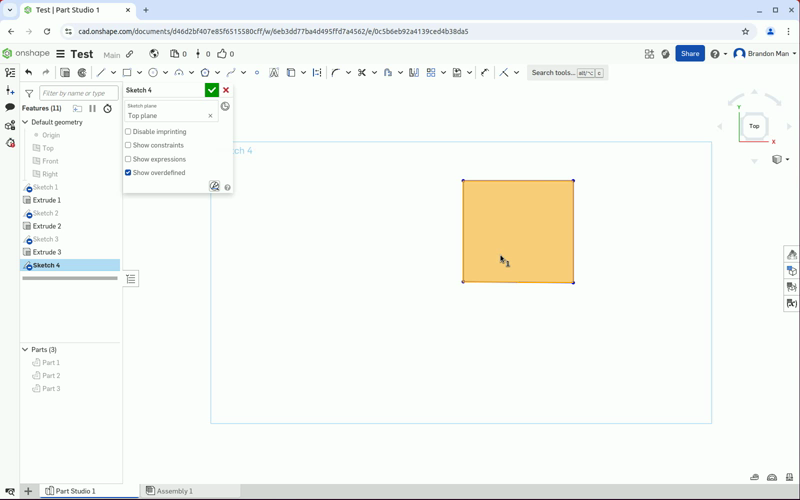
mouse_move(73, 352)
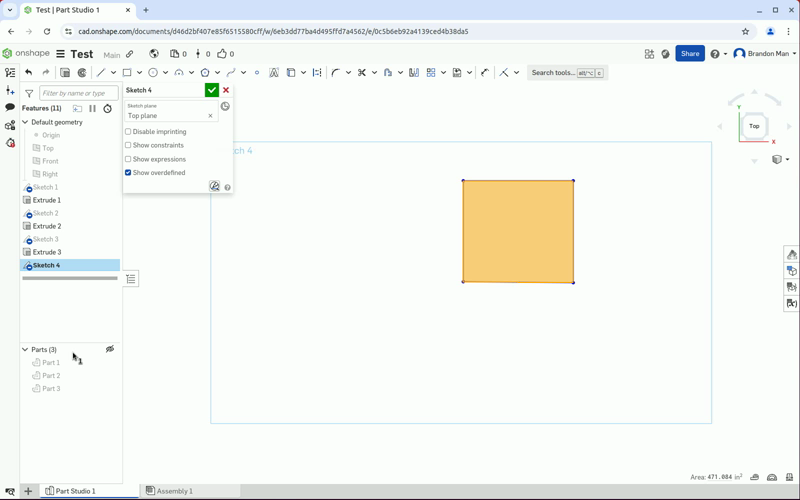
key(shift+y)
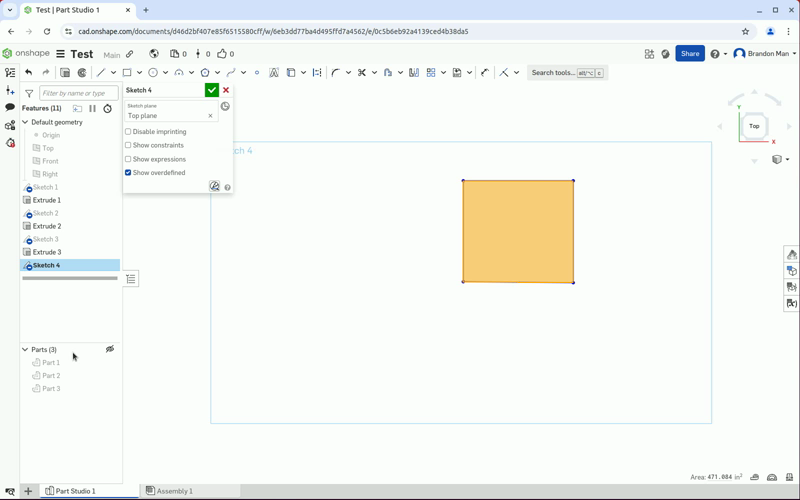
key(shift+e)
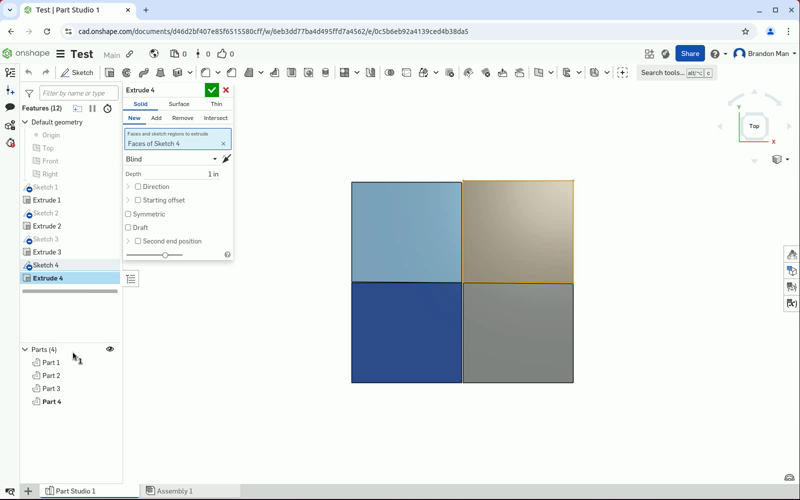
mouse_move(143, 106)
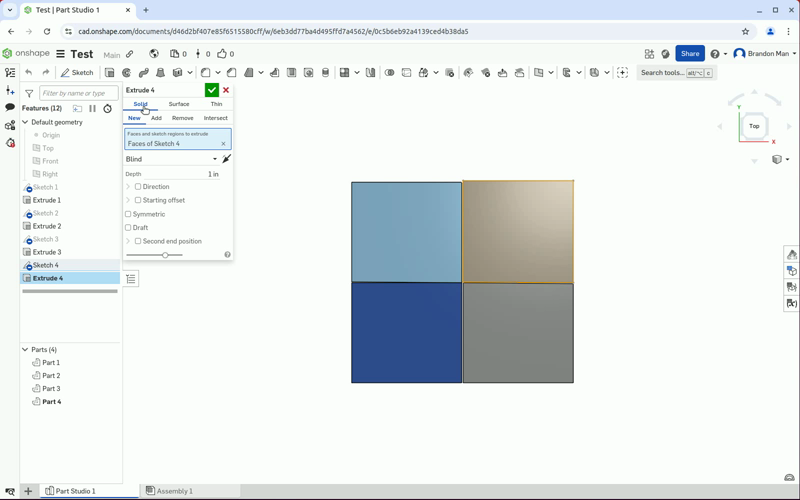
click(143, 106)
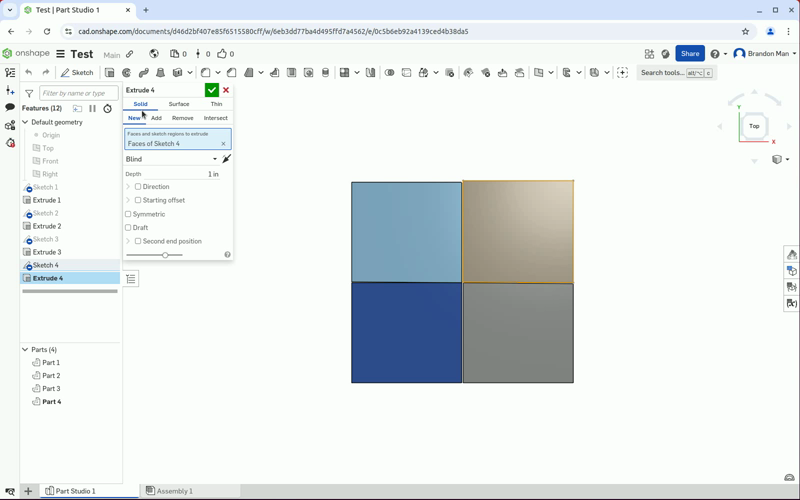
mouse_move(137, 120)
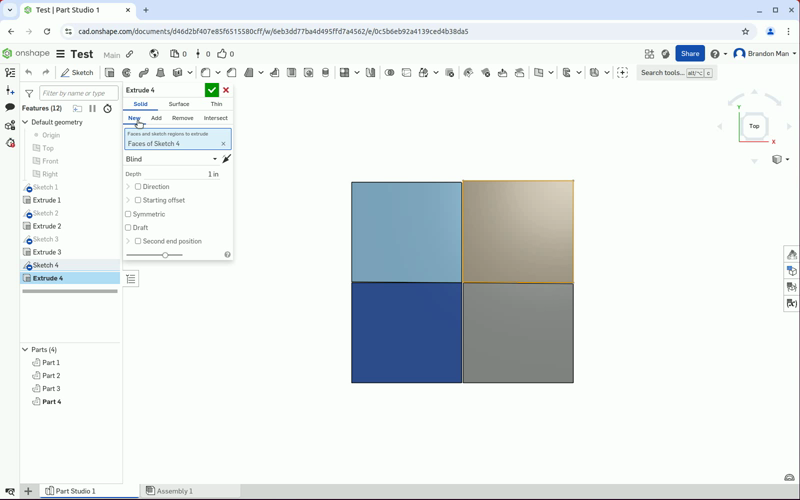
click(137, 120)
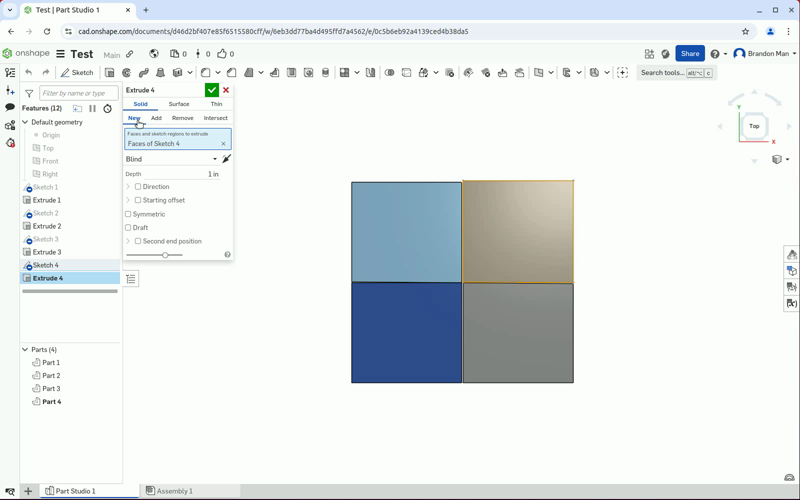
key(tab, 4)
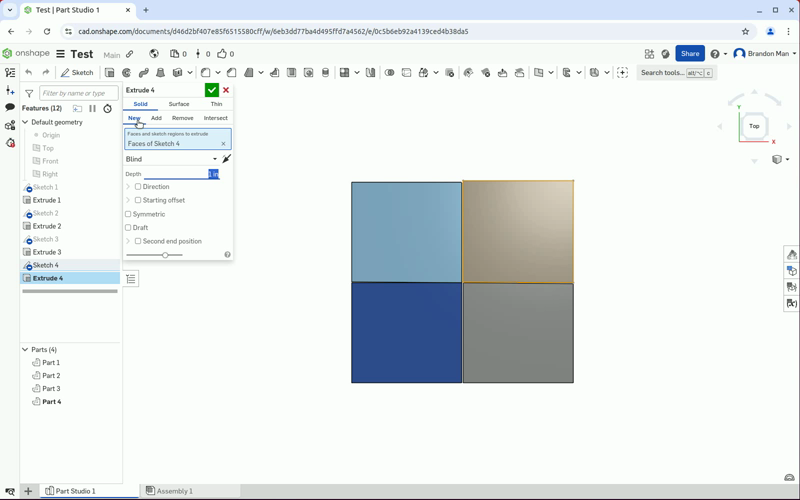
text(2.889)
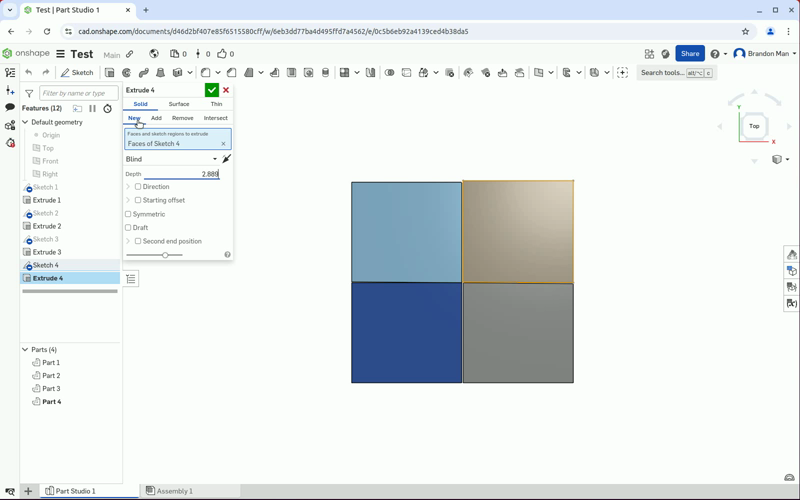
key(enter)
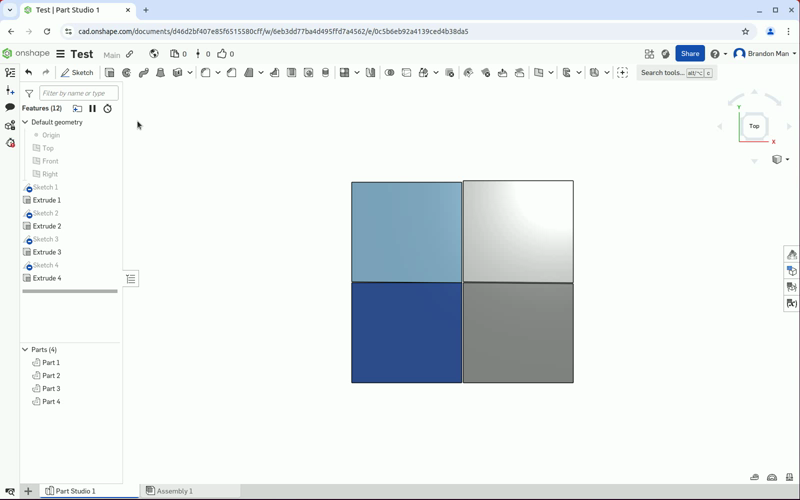
key(shift+h)
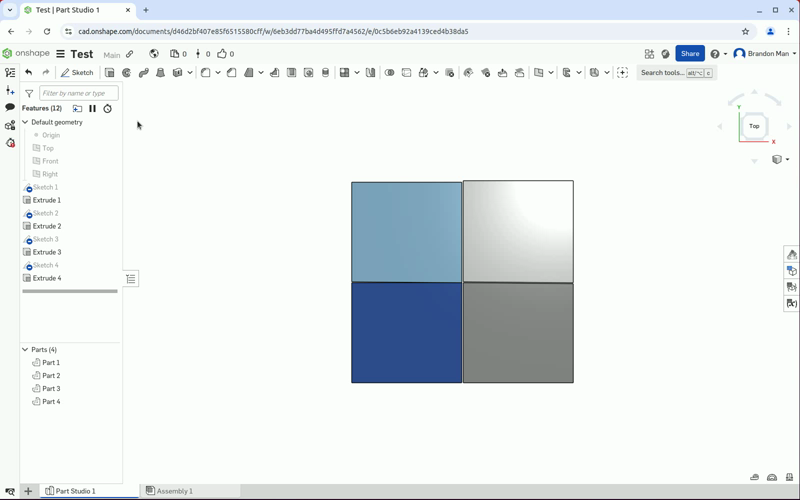
key(shift+h)
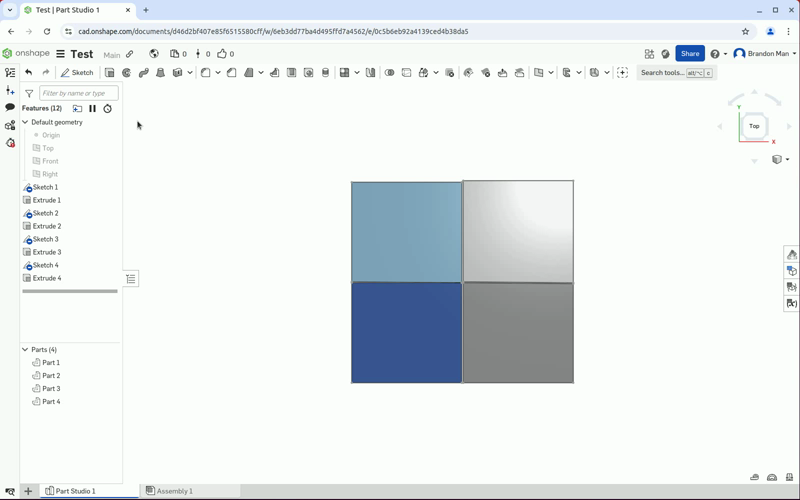
key(shift+7)
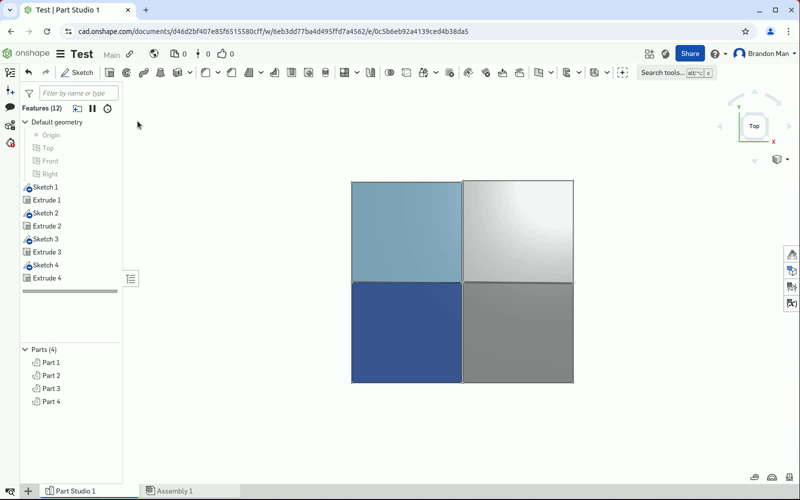
key(up, 3)
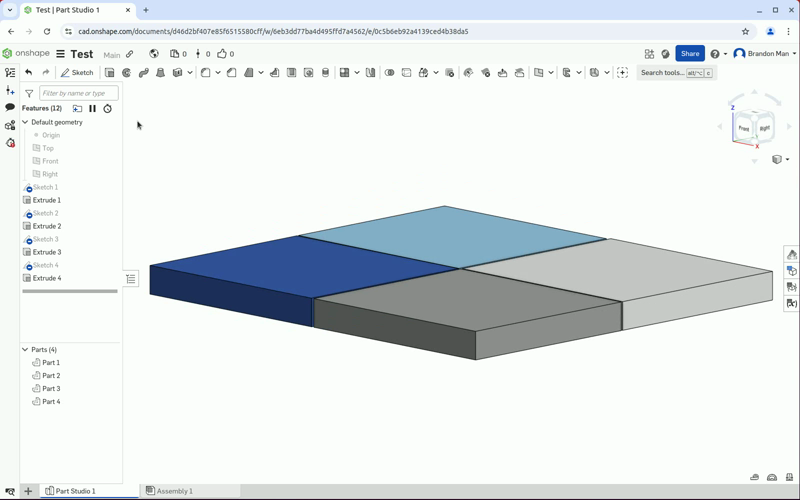
key(left, 3)
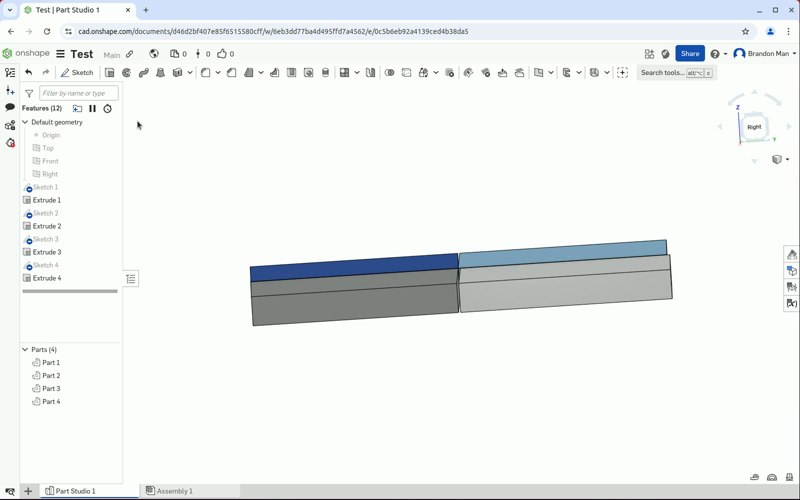
key(right, 3)
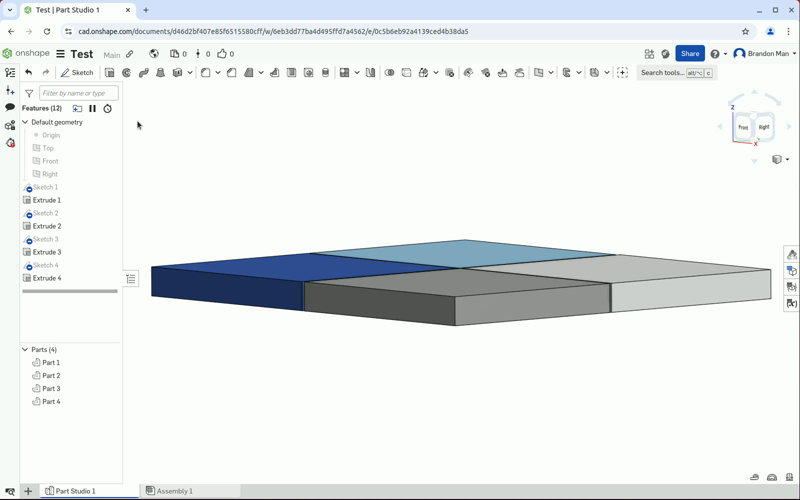
key(down, 3)
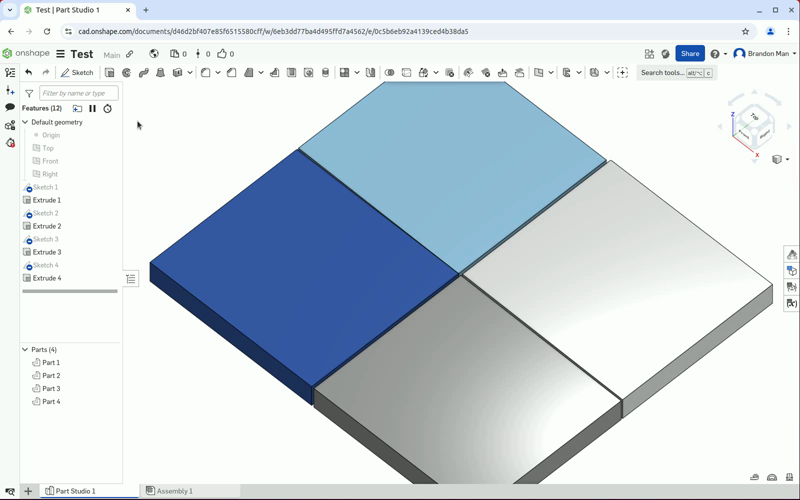
mouse_move(73, 189)
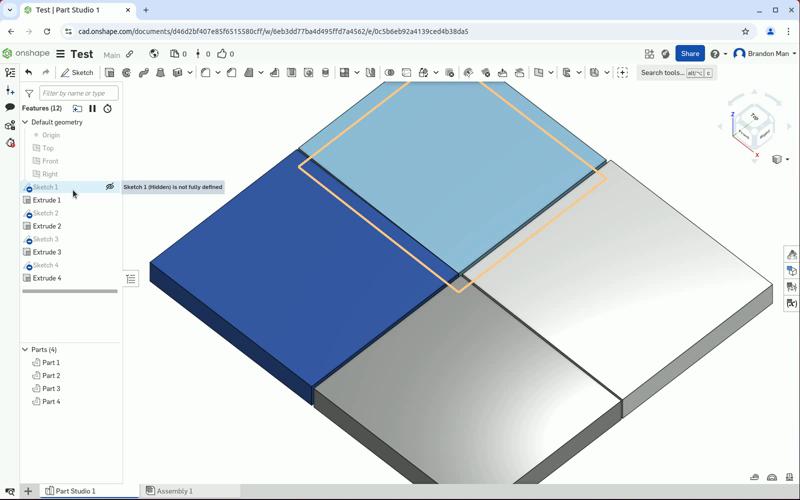
click(73, 189)